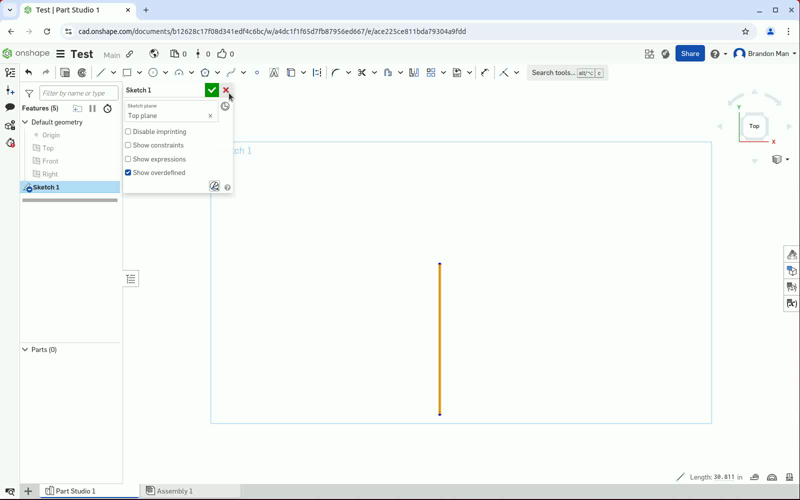
key(shift+h)
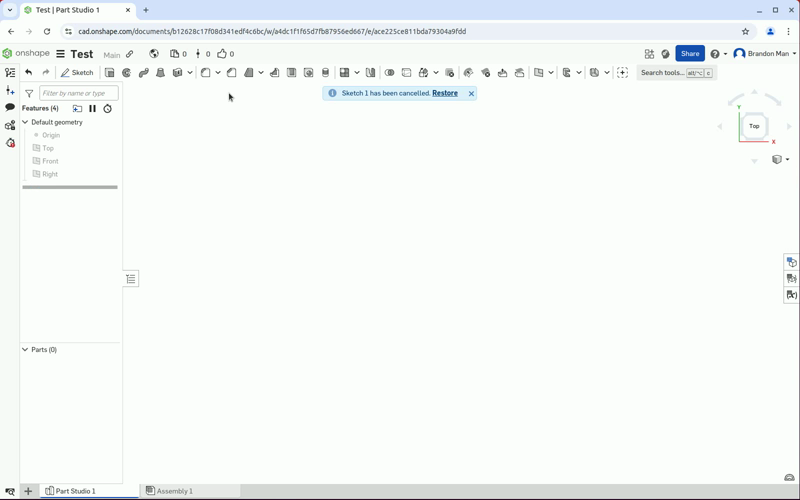
mouse_move(73, 352)
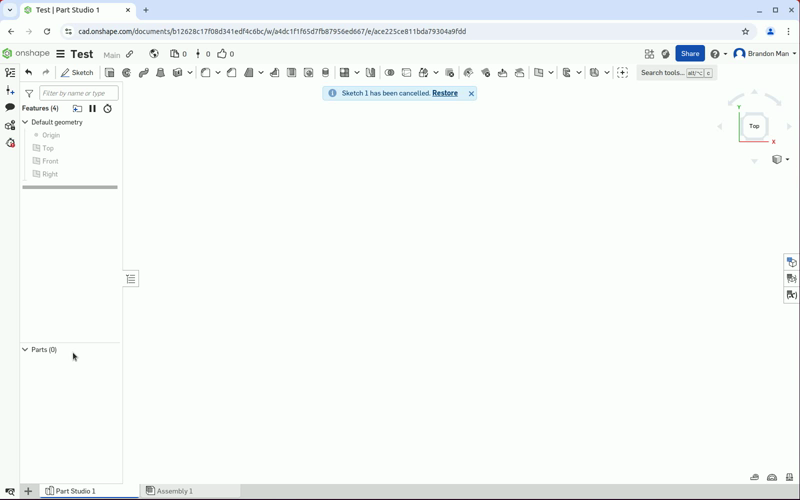
key(y)
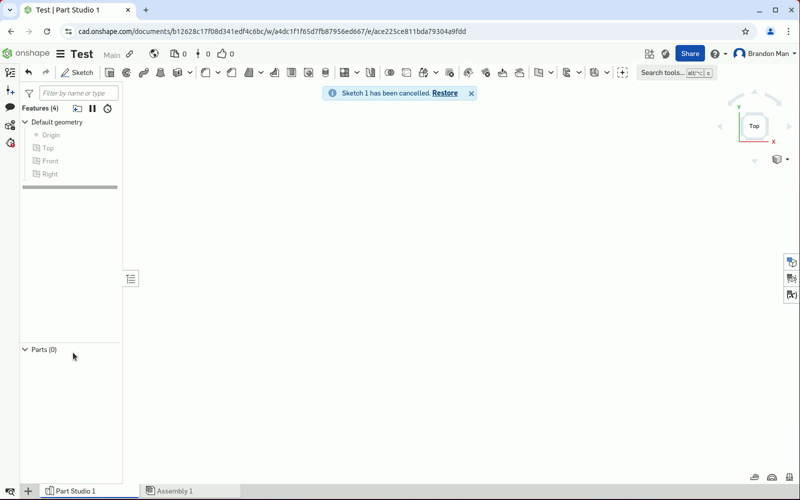
key(shift+p)
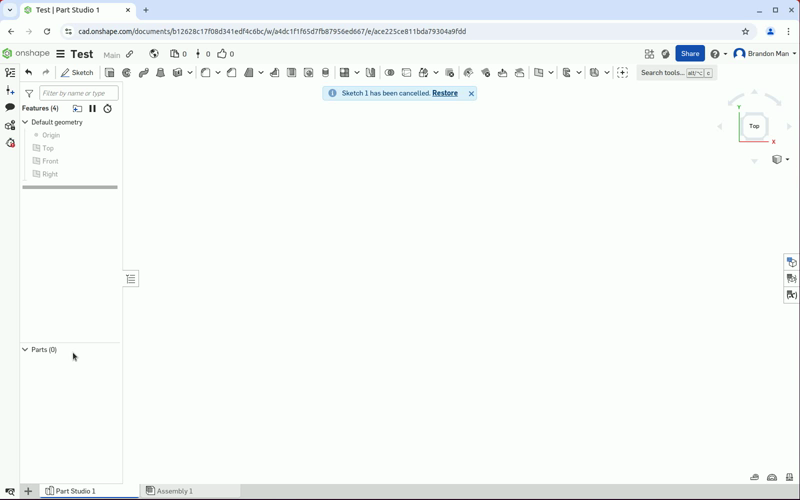
key(space)
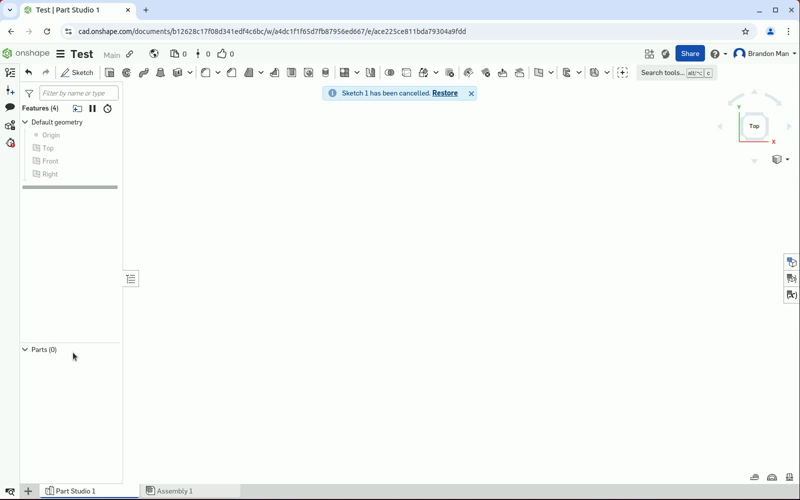
key_down(shift)
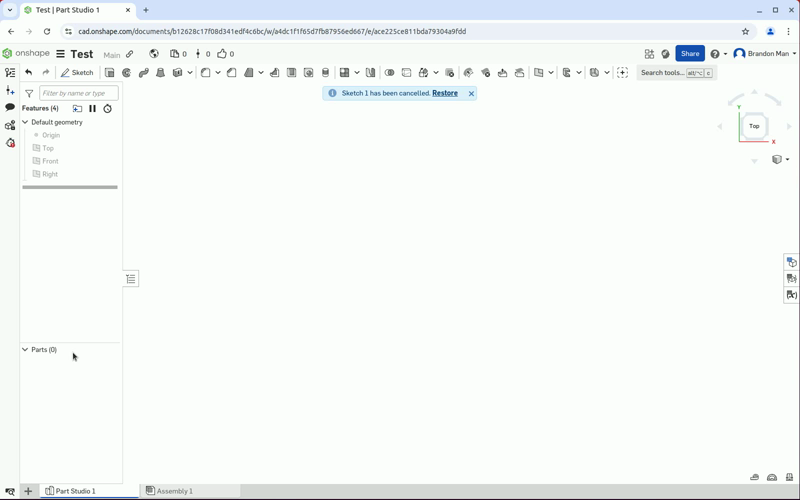
key(up)
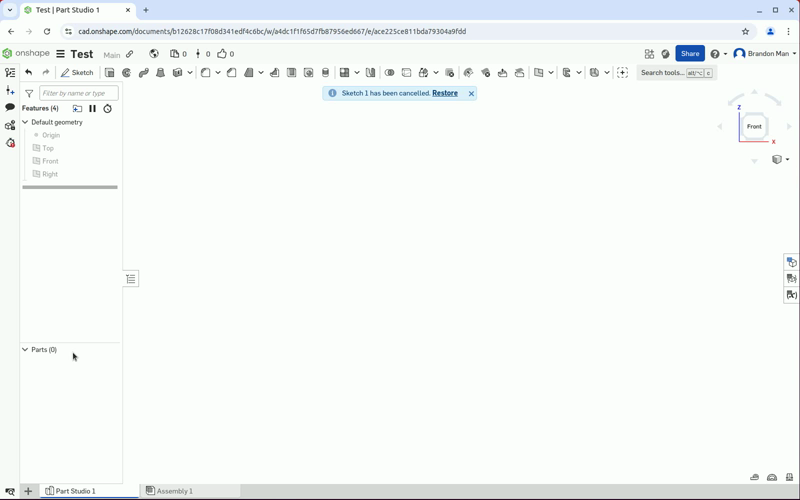
key_up(shift)
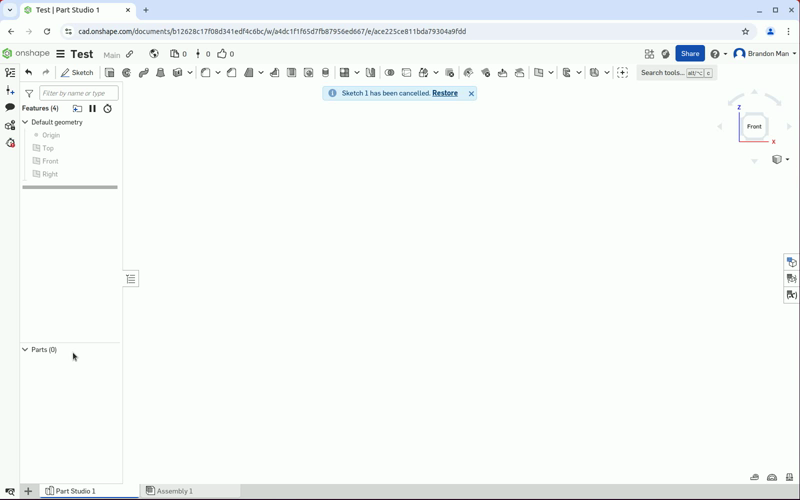
key(space)
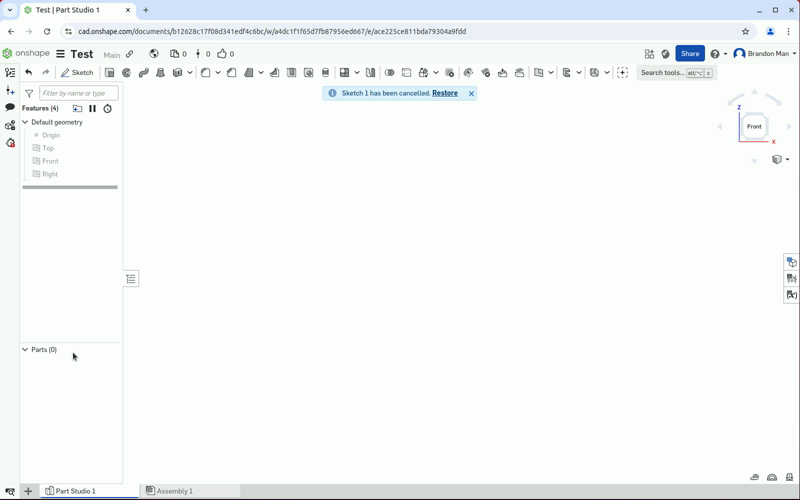
key_down(shift)
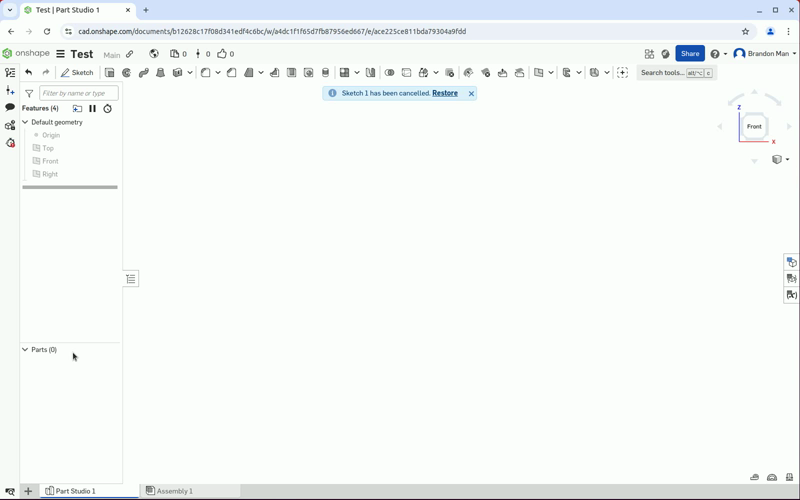
key(left)
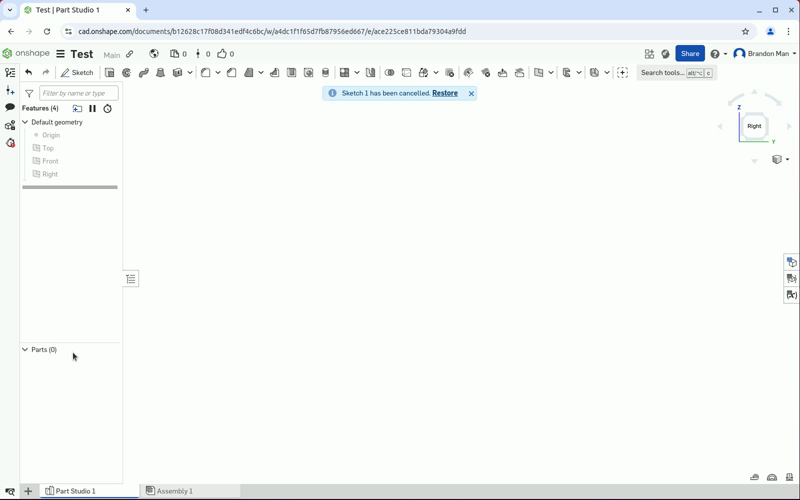
key_up(shift)
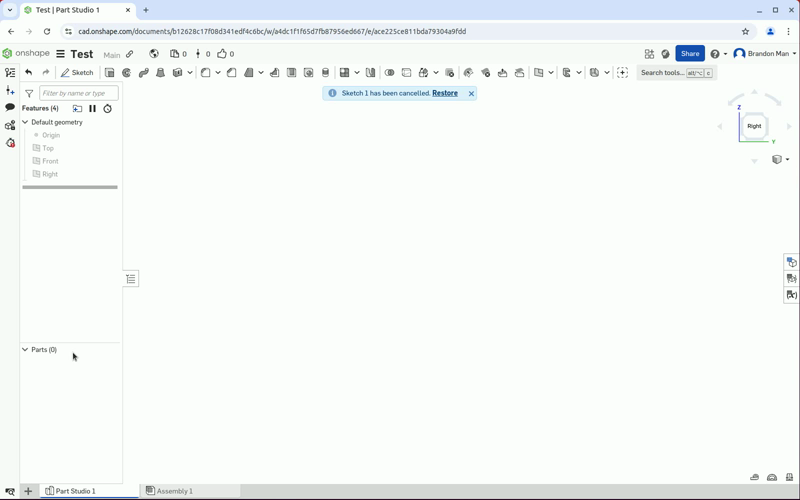
mouse_move(73, 352)
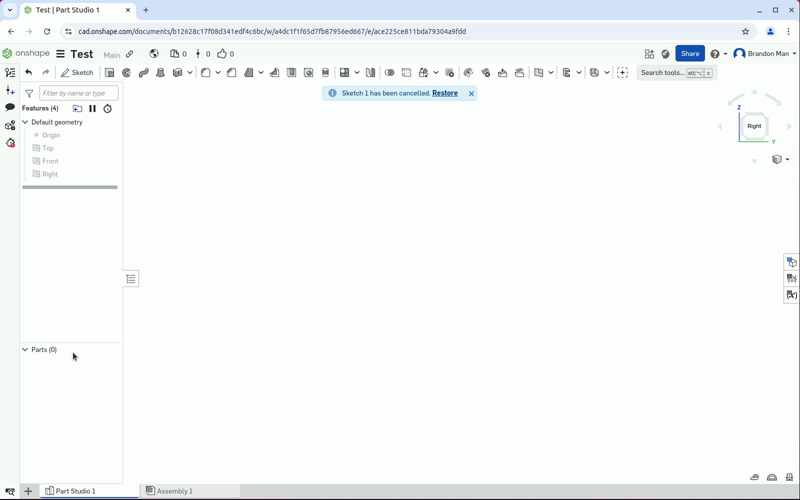
key(shift+y)
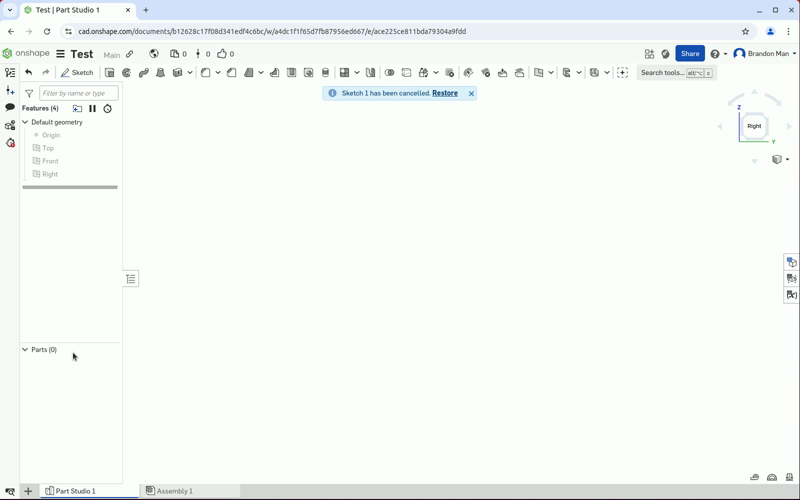
key(shift+s)
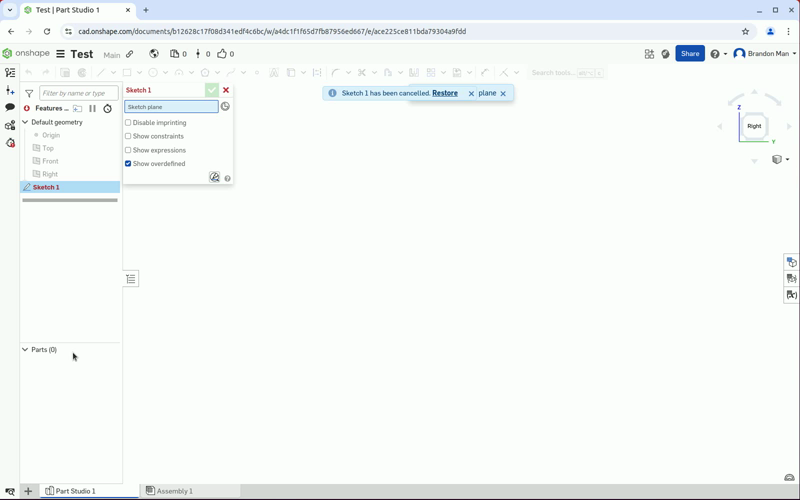
mouse_move(73, 176)
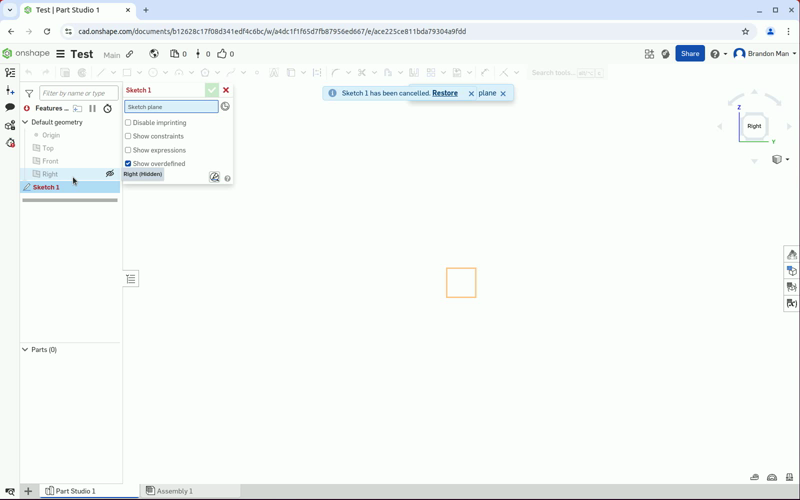
click(73, 176)
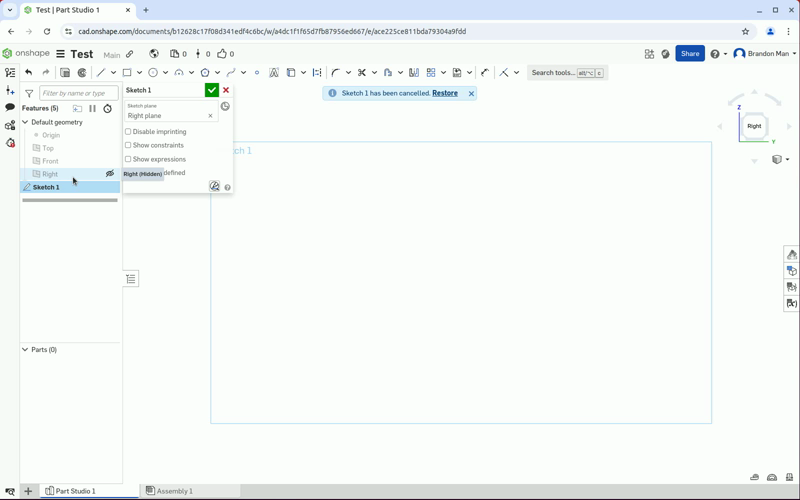
mouse_move(73, 352)
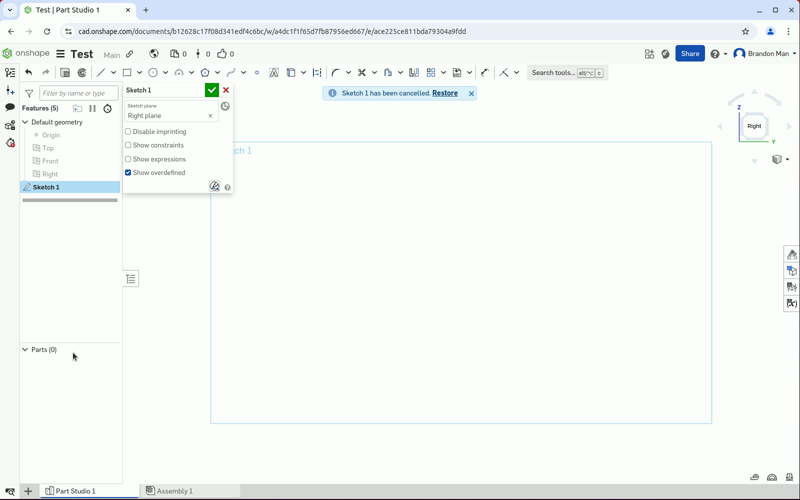
key(y)
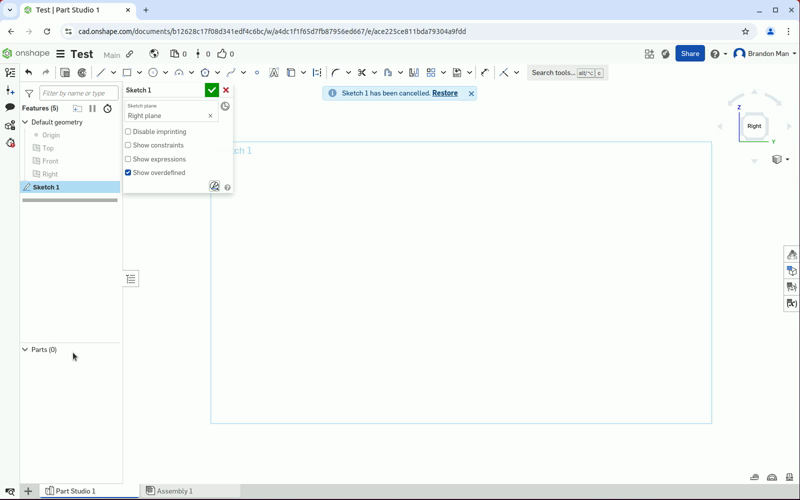
key(c)
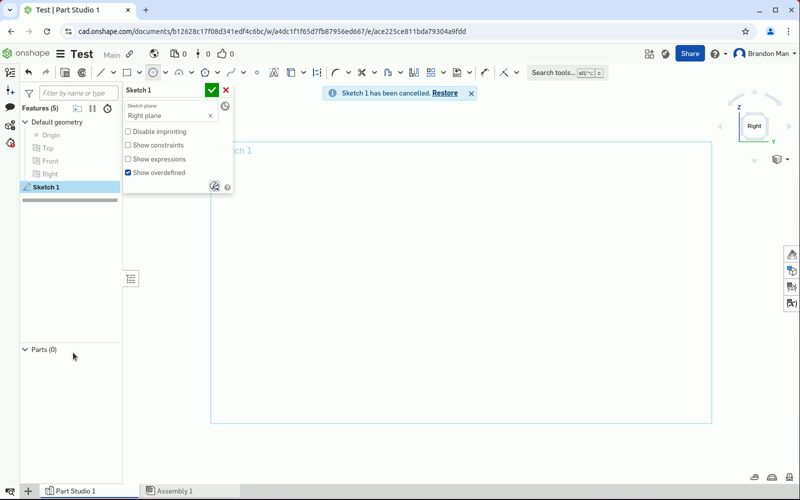
key_down(shift)
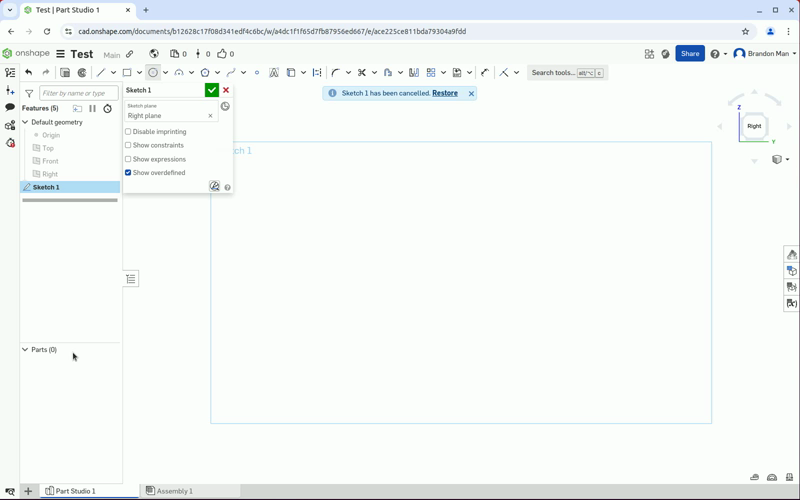
mouse_move(461, 282)
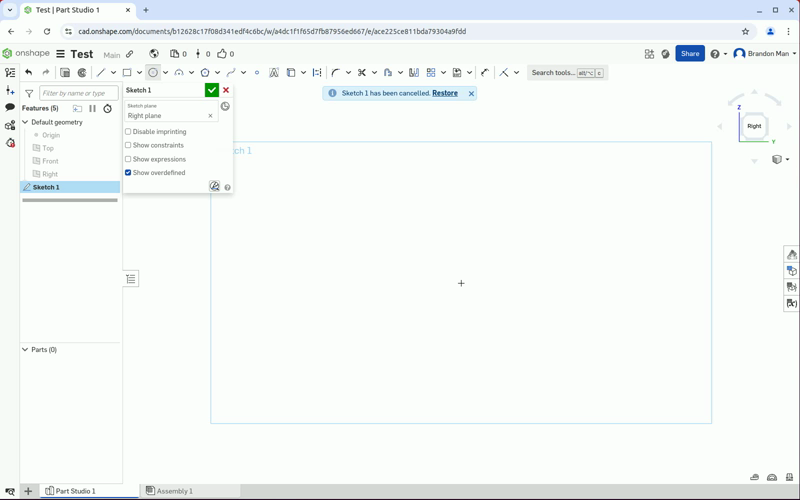
click(461, 282)
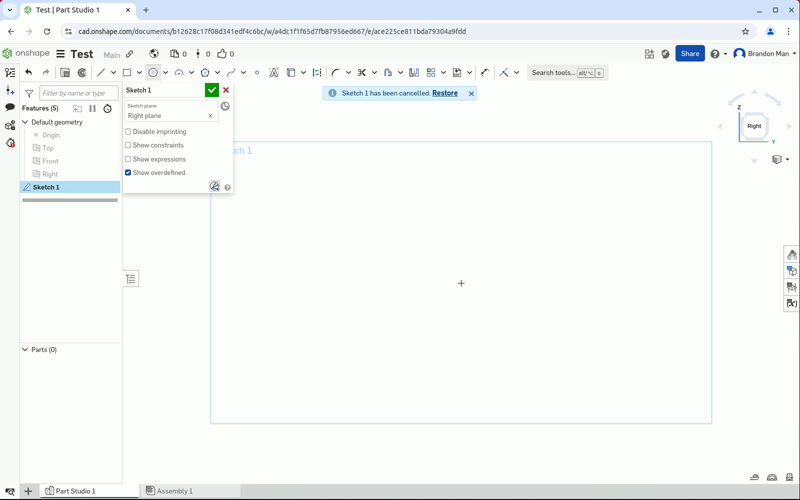
key_up(shift)
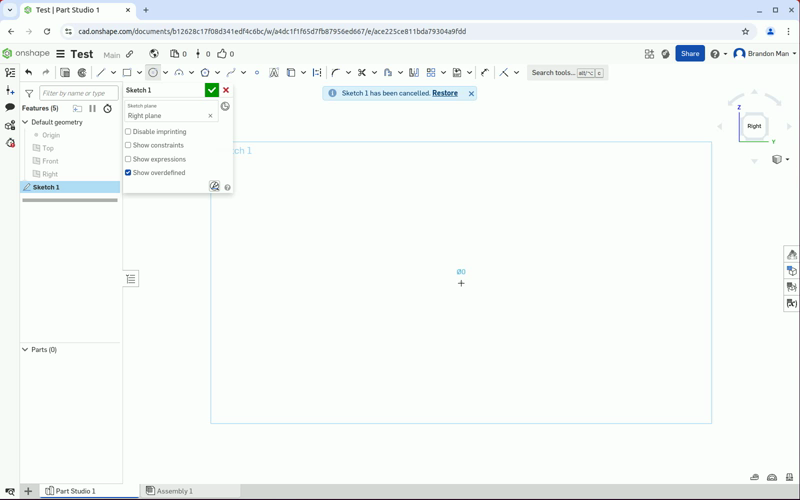
mouse_move(574, 282)
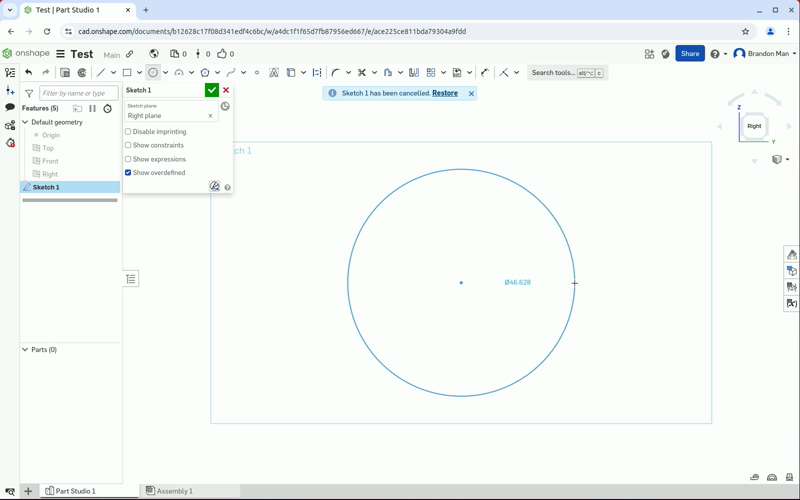
click(574, 282)
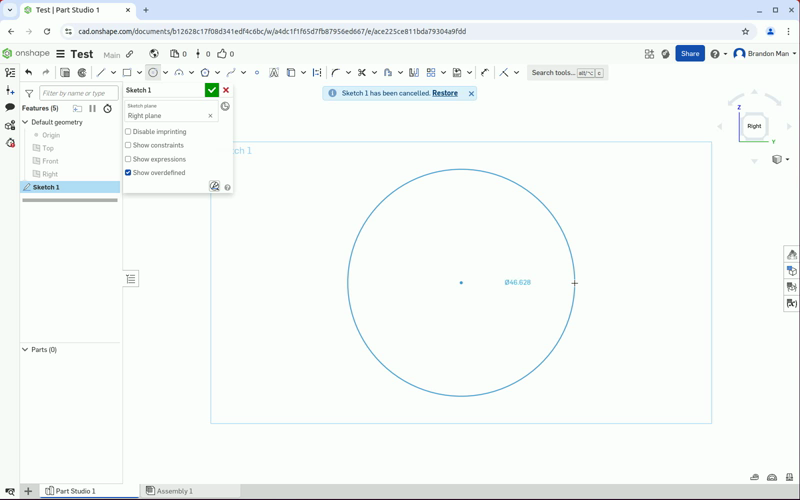
key(esc)
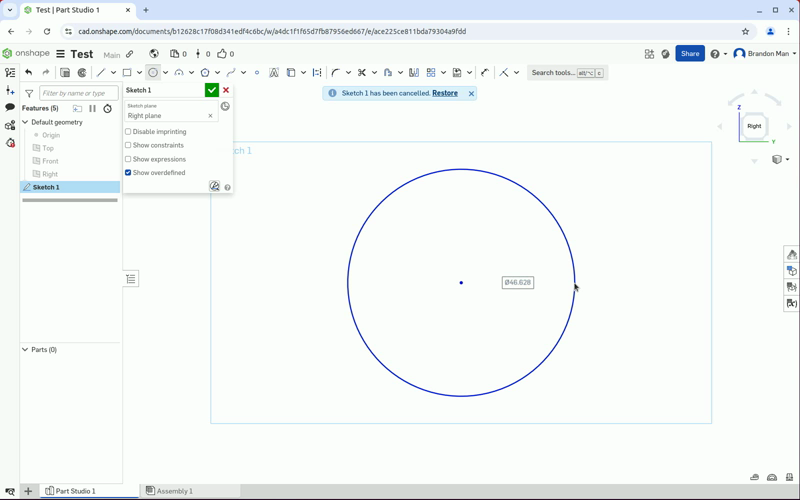
key(c)
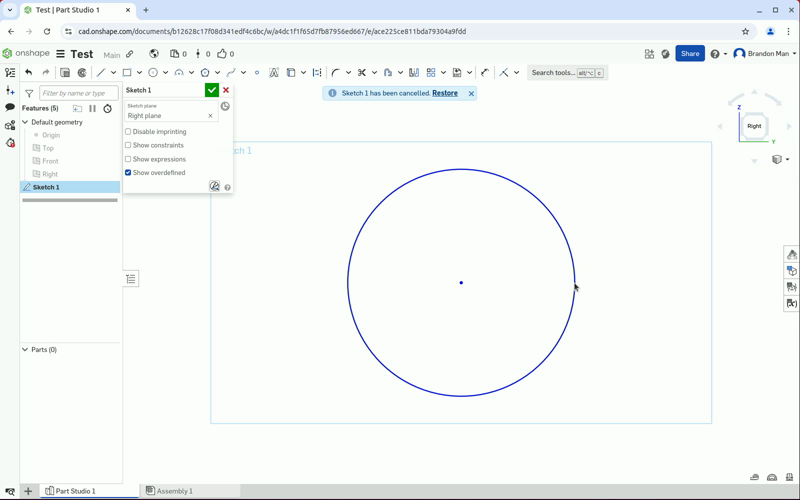
key_down(shift)
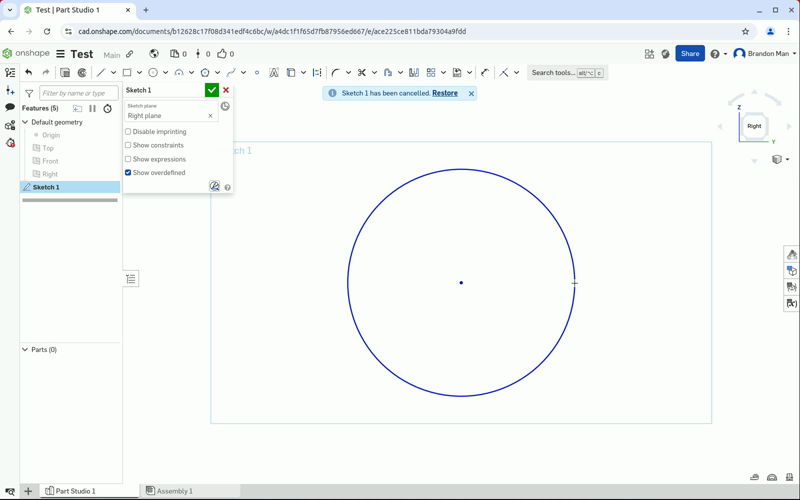
mouse_move(461, 282)
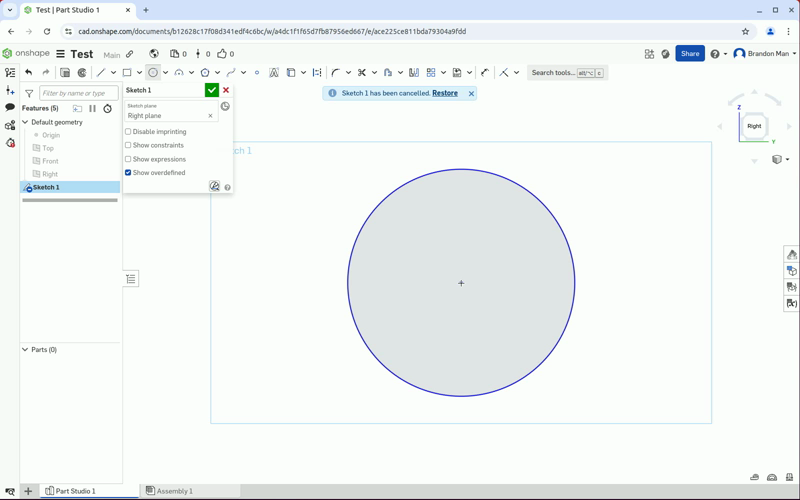
click(461, 282)
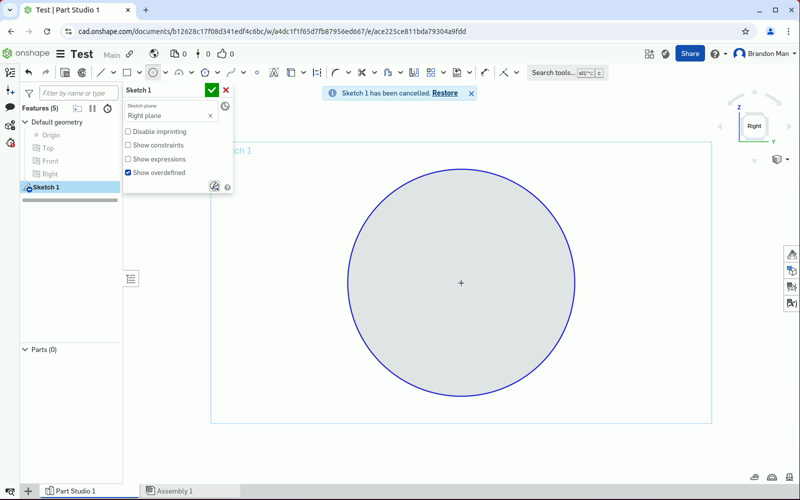
key_up(shift)
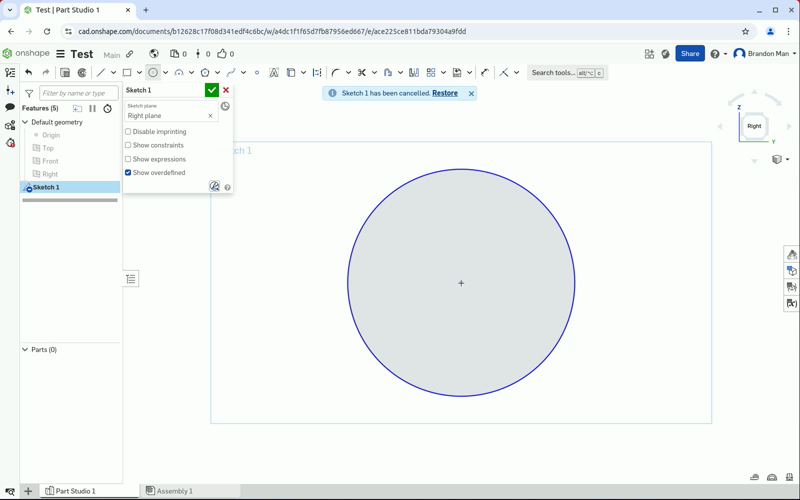
mouse_move(496, 282)
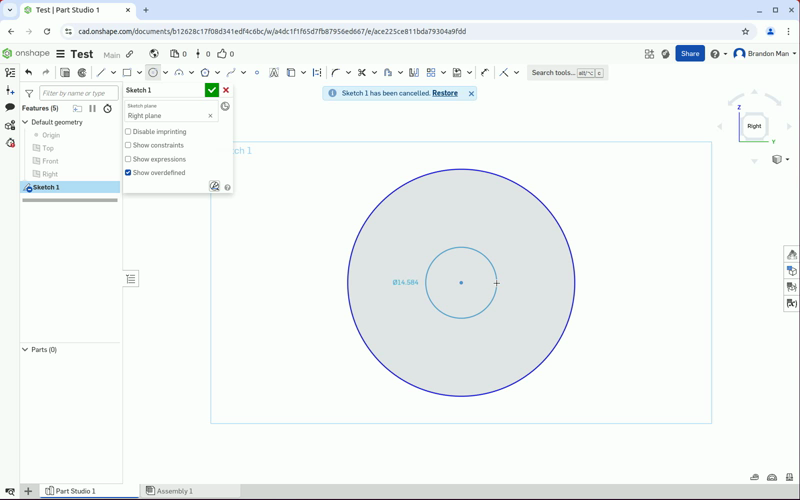
click(496, 282)
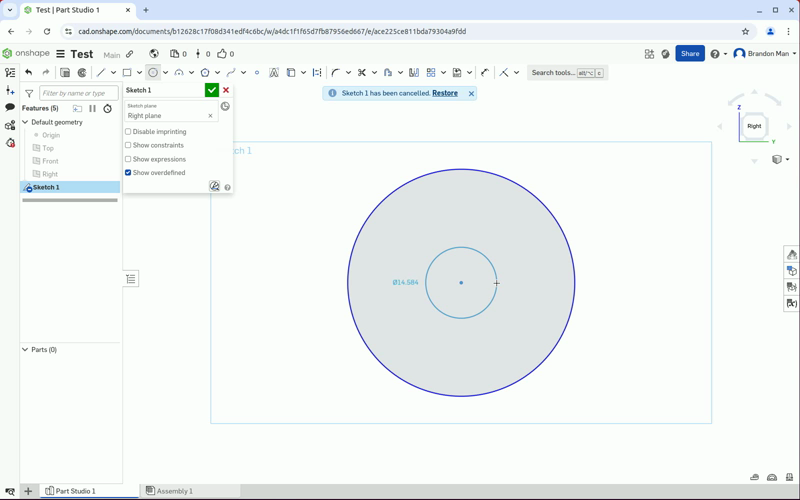
key(esc)
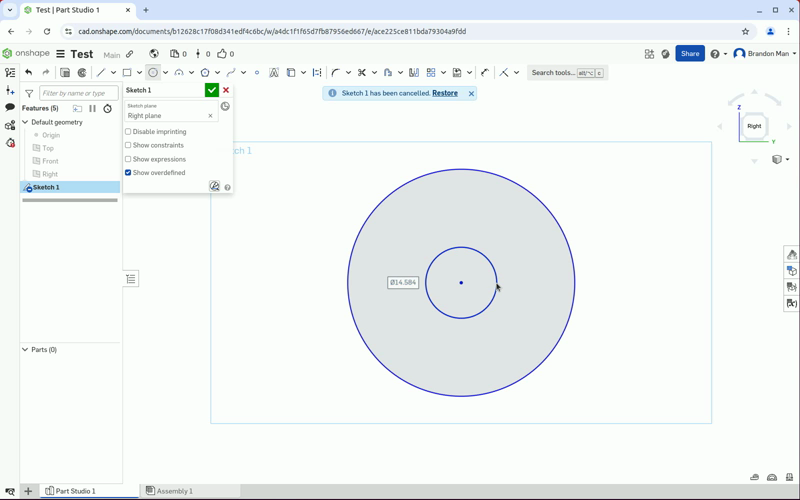
mouse_move(391, 271)
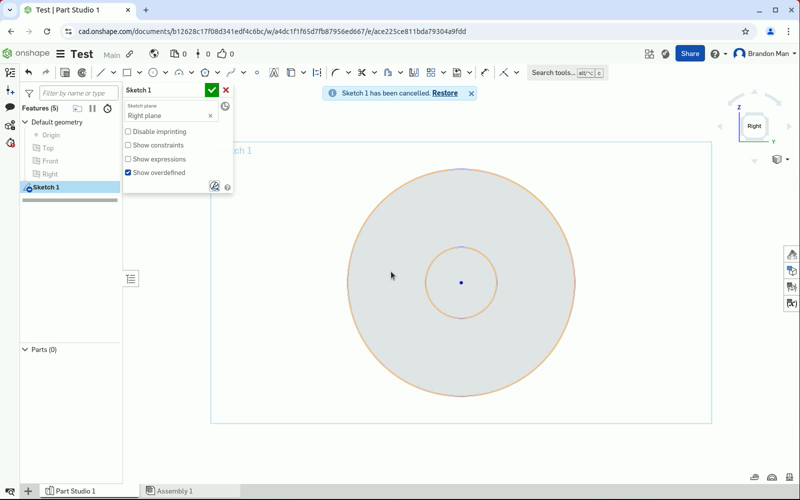
click(391, 271)
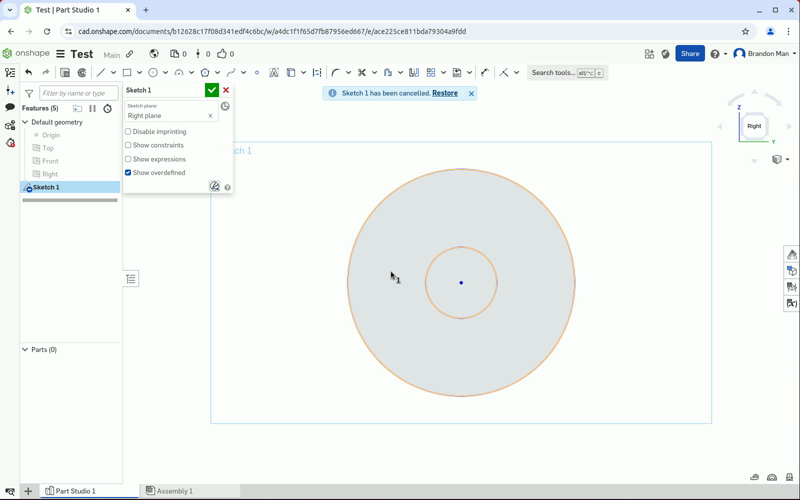
mouse_move(73, 352)
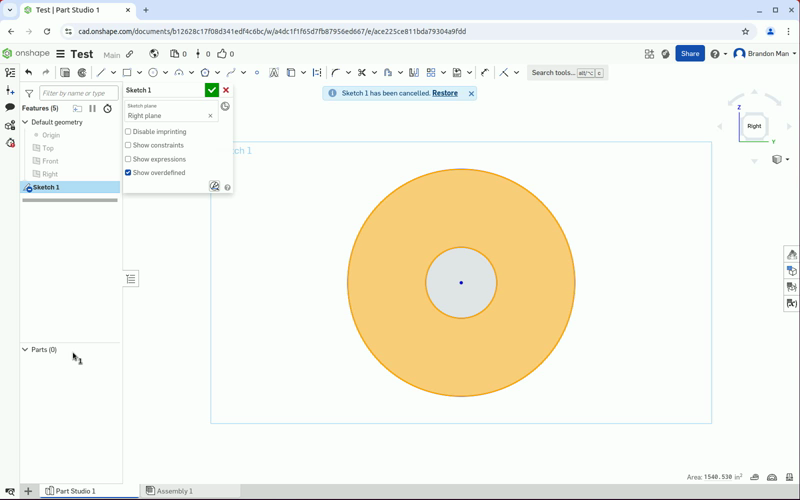
key(shift+y)
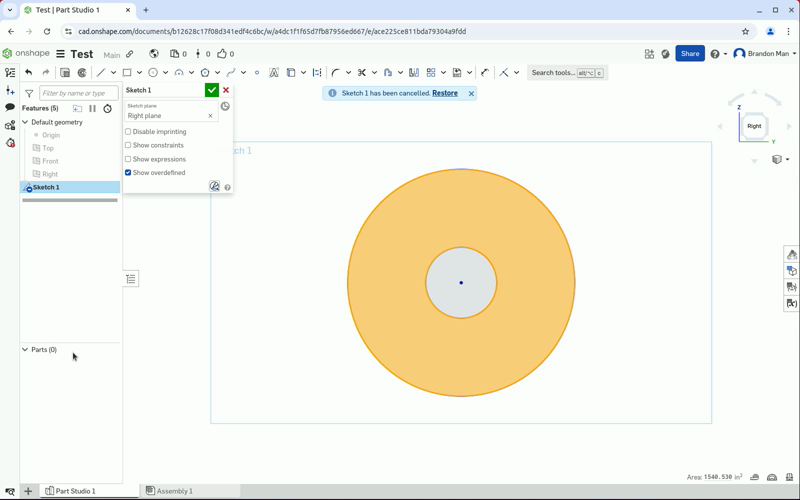
key(shift+e)
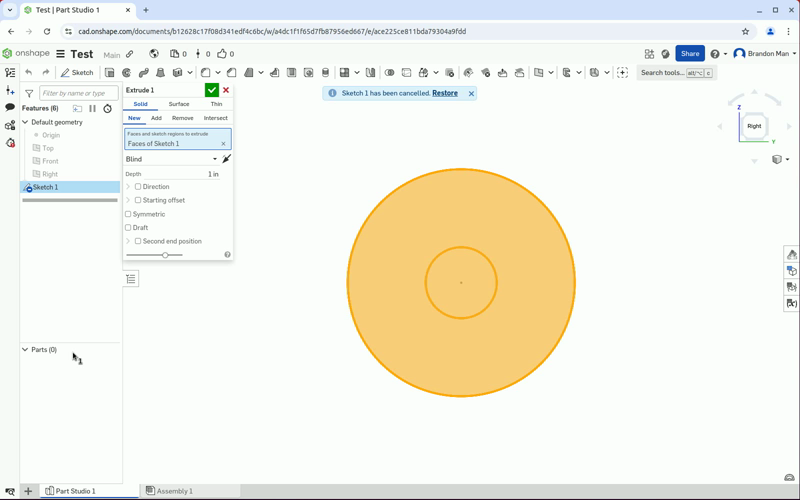
mouse_move(143, 106)
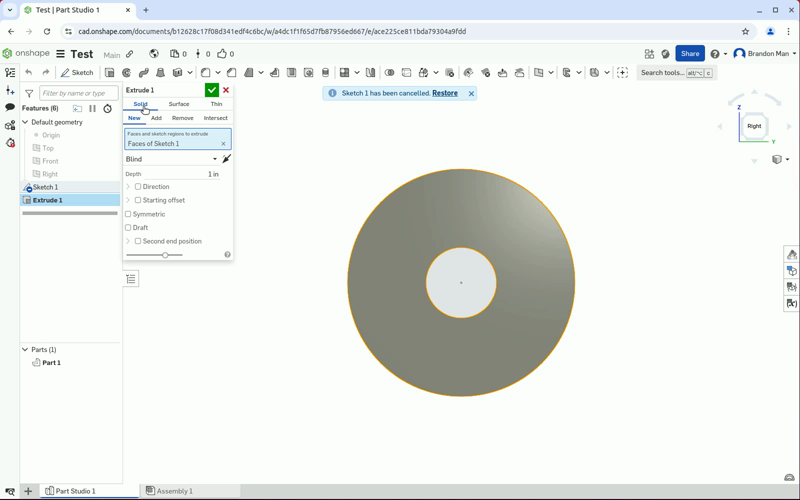
click(143, 106)
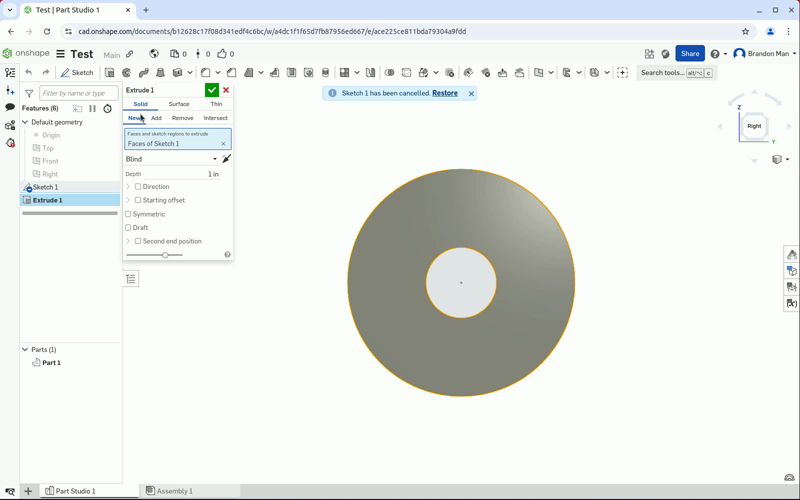
mouse_move(137, 120)
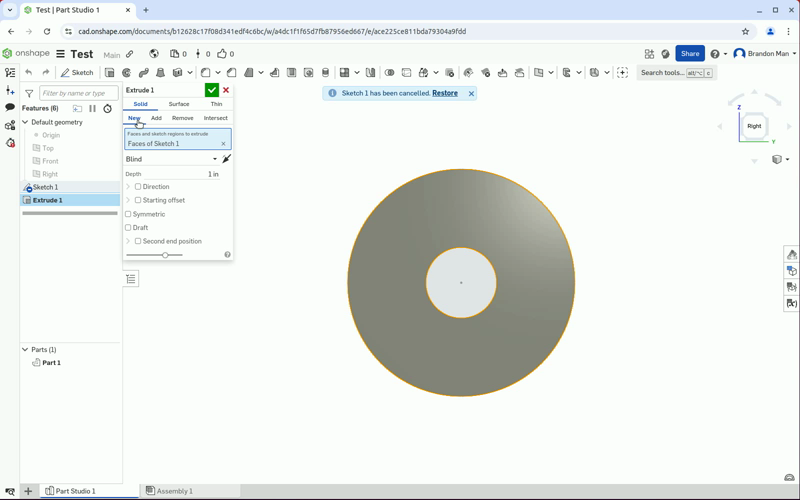
click(137, 120)
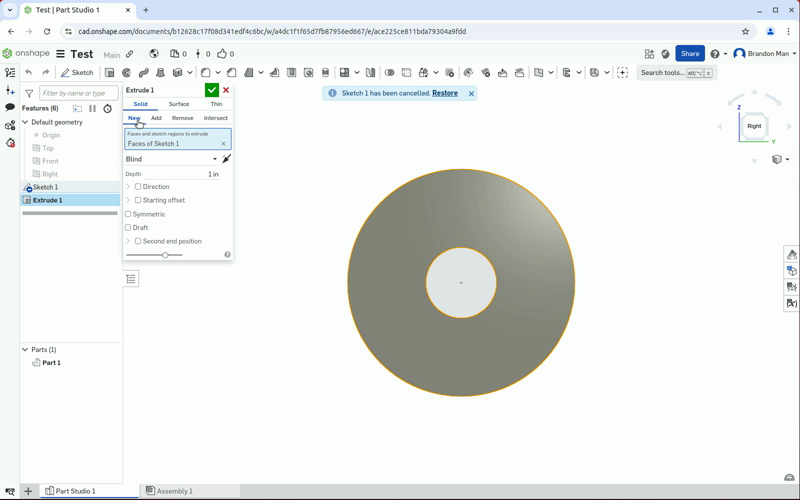
key(tab, 4)
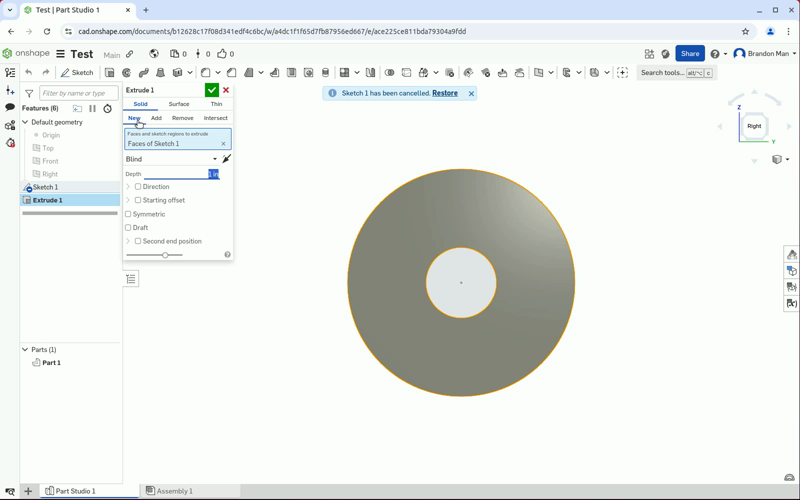
text(14.202)
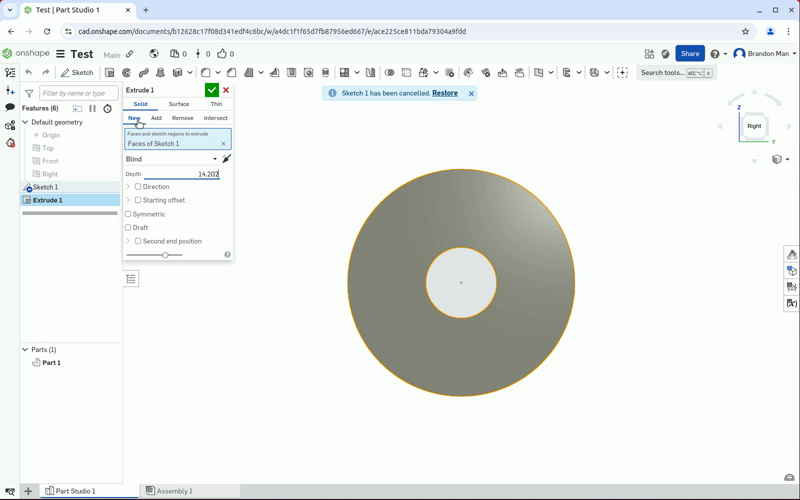
key(enter)
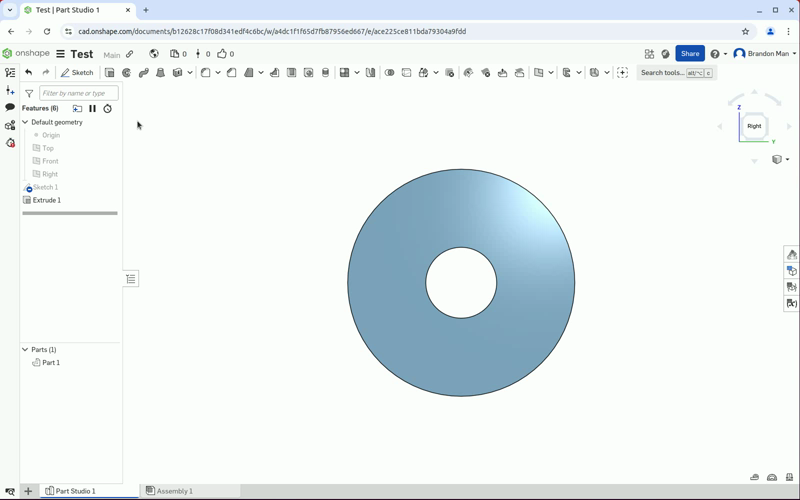
key(shift+h)
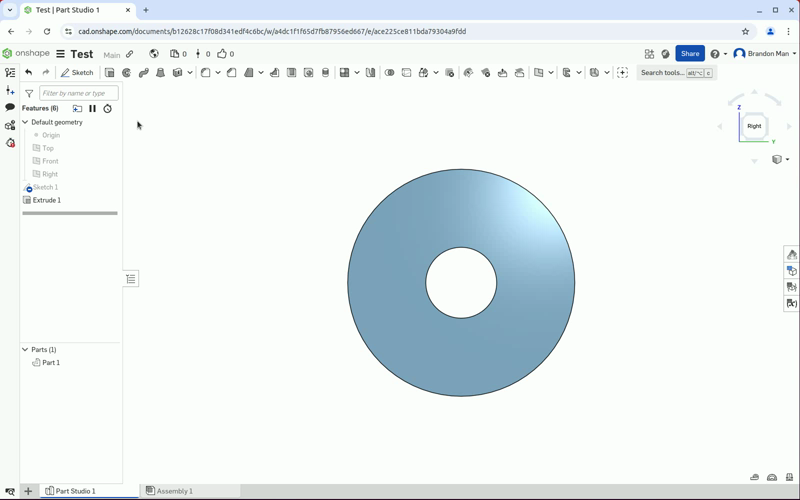
key(shift+h)
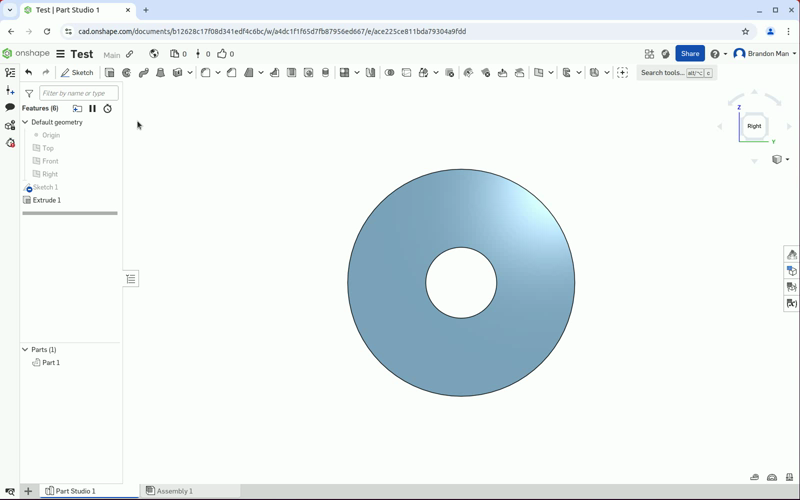
mouse_move(73, 189)
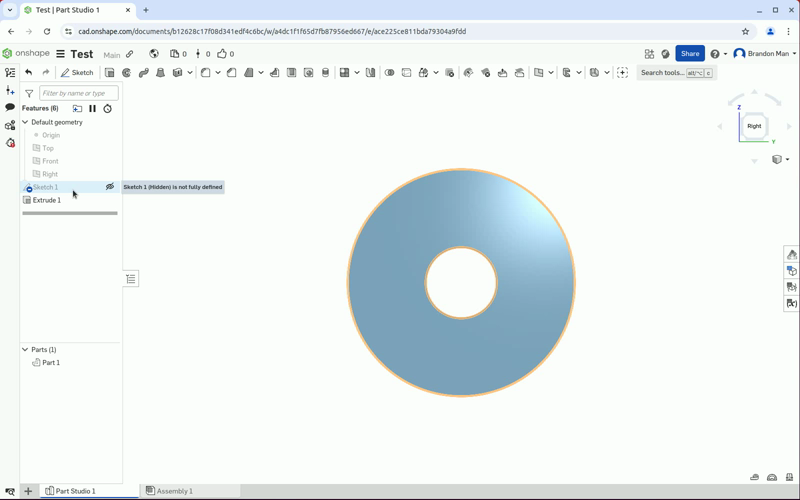
click(73, 189)
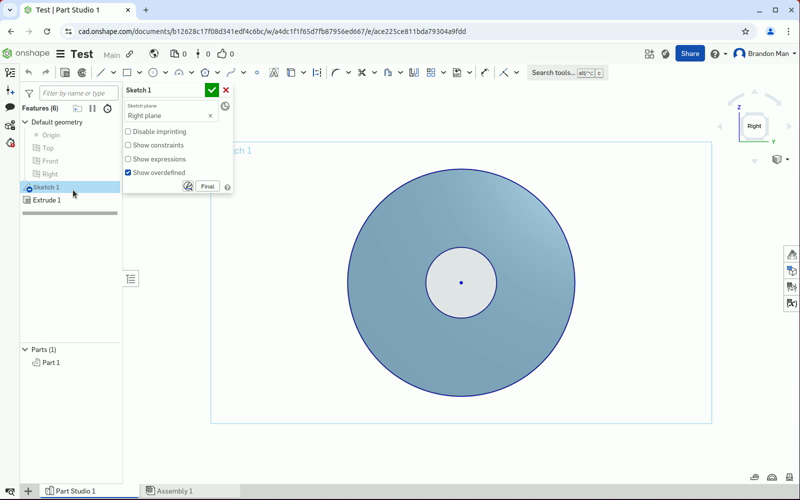
mouse_move(229, 92)
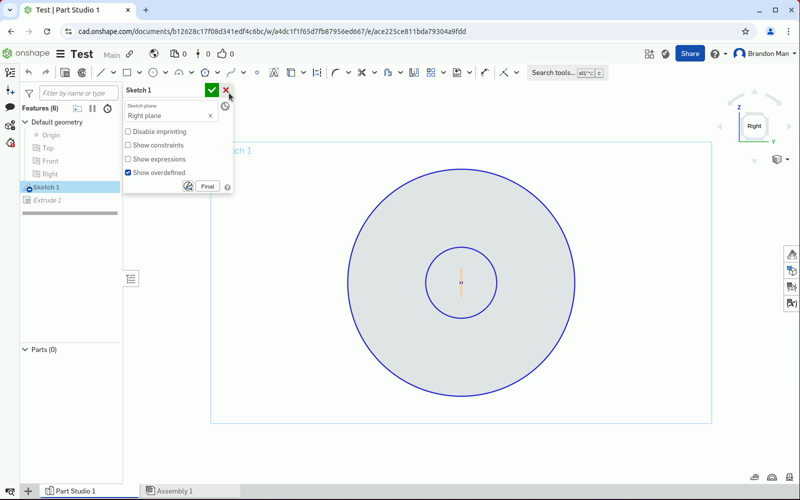
click(229, 92)
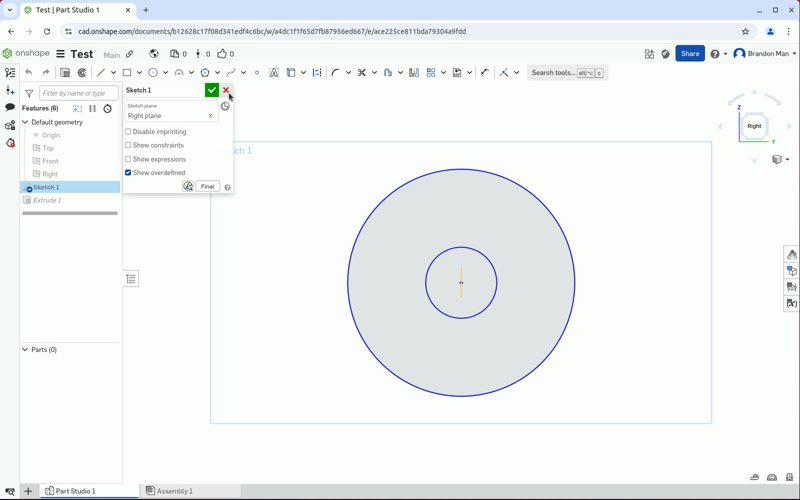
key(shift+s)
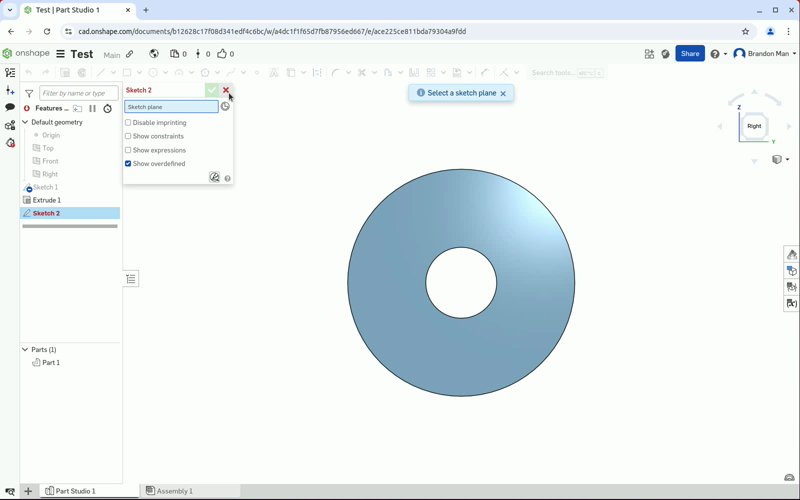
mouse_move(73, 176)
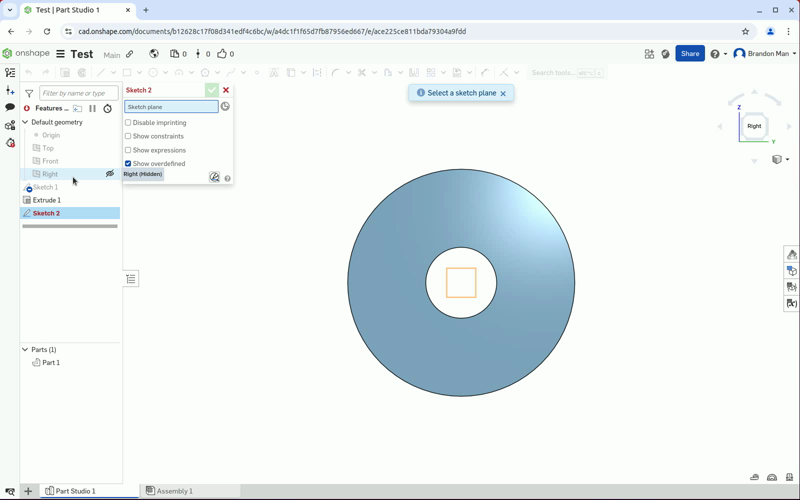
click(73, 176)
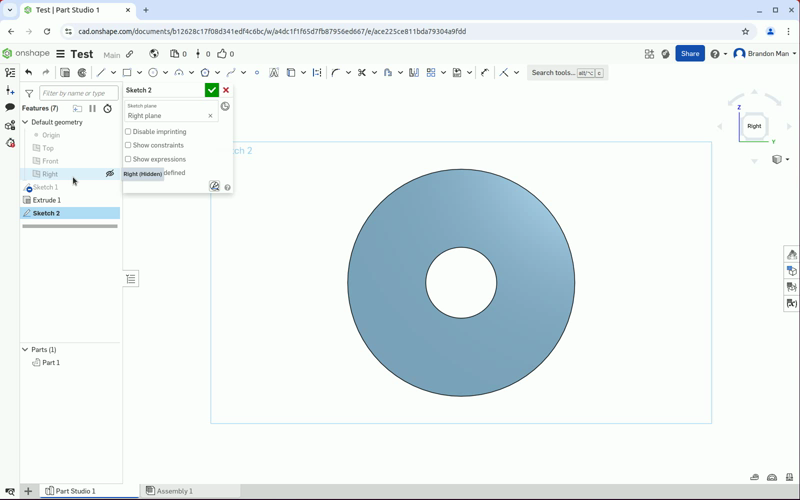
mouse_move(73, 352)
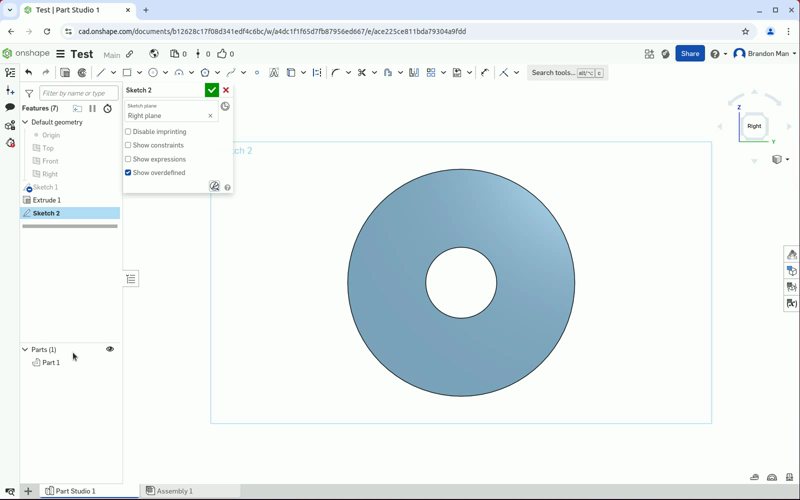
key(y)
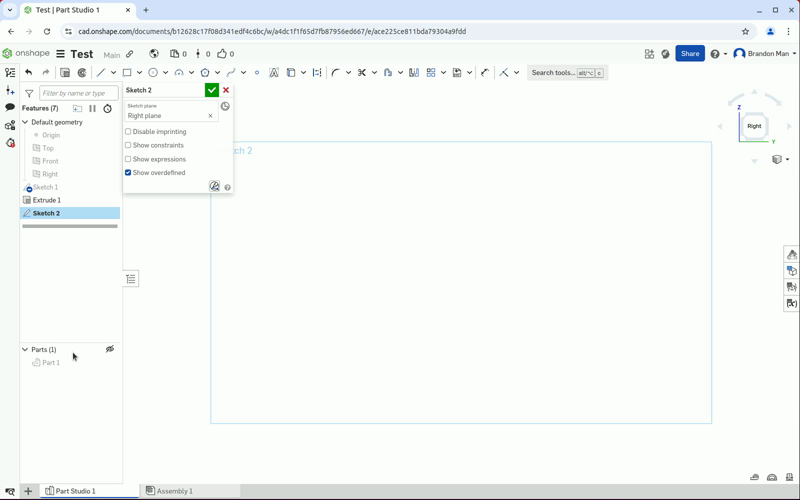
key(c)
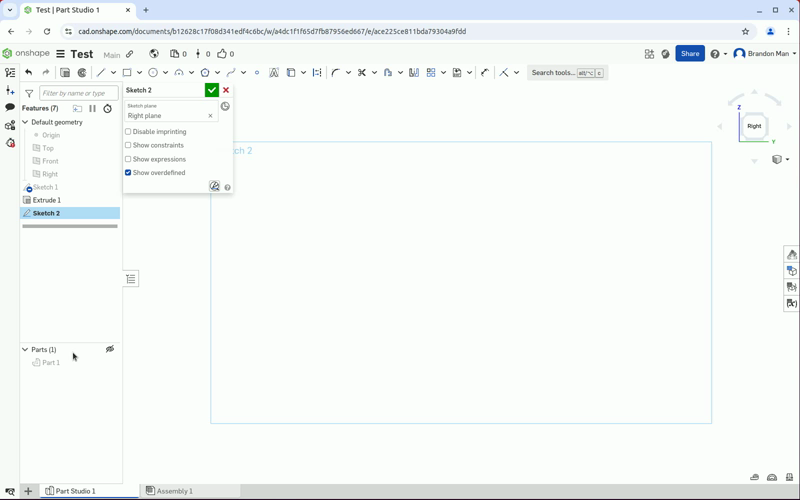
key_down(shift)
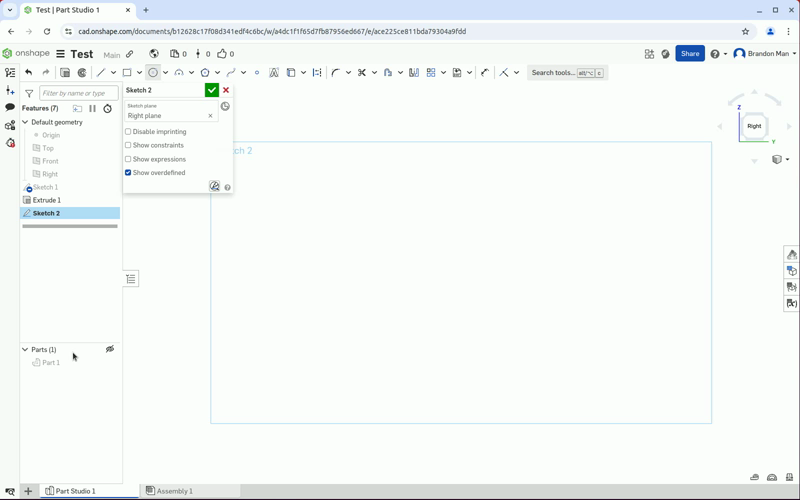
mouse_move(461, 282)
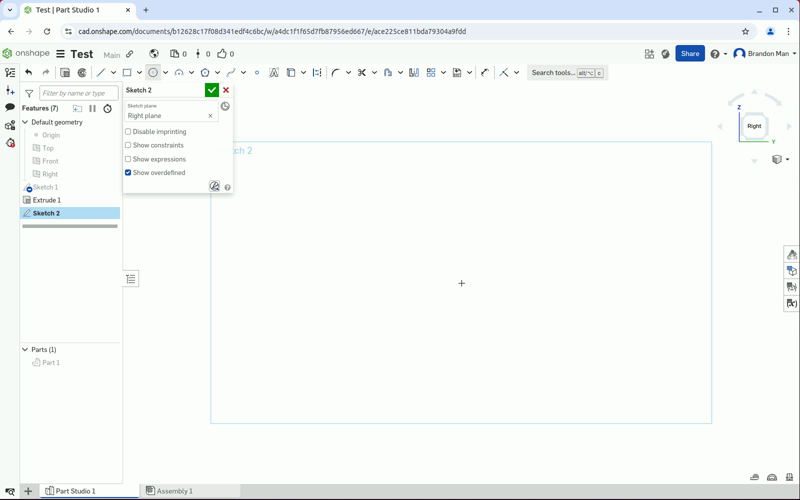
click(461, 282)
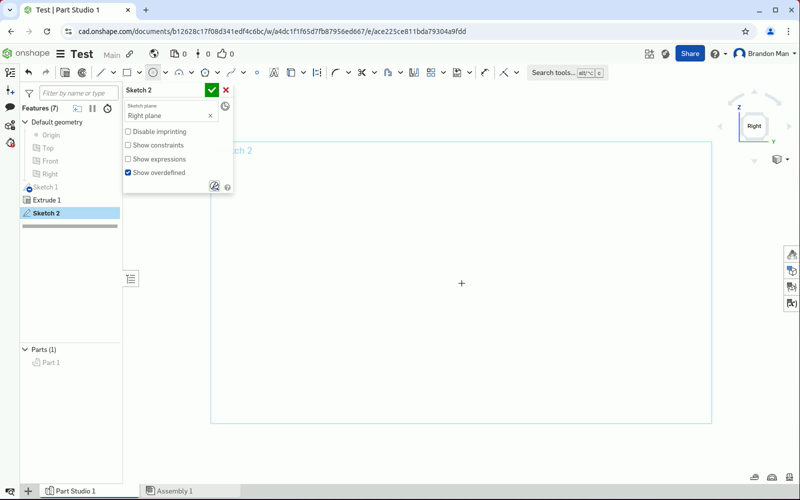
key_up(shift)
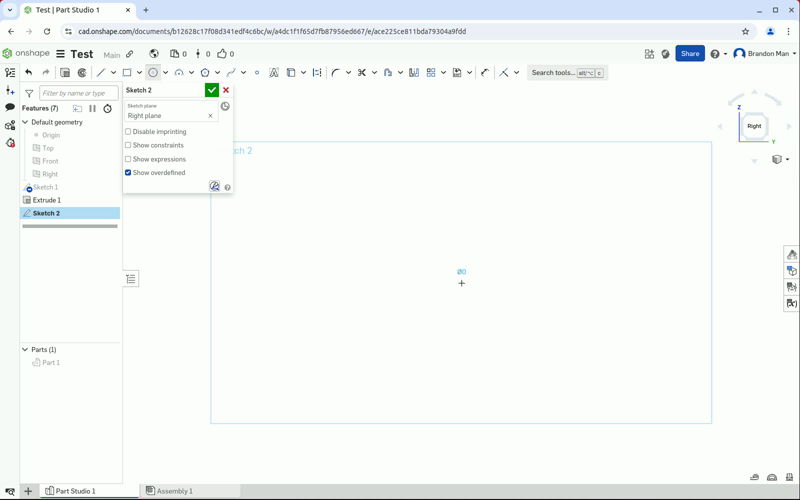
mouse_move(589, 282)
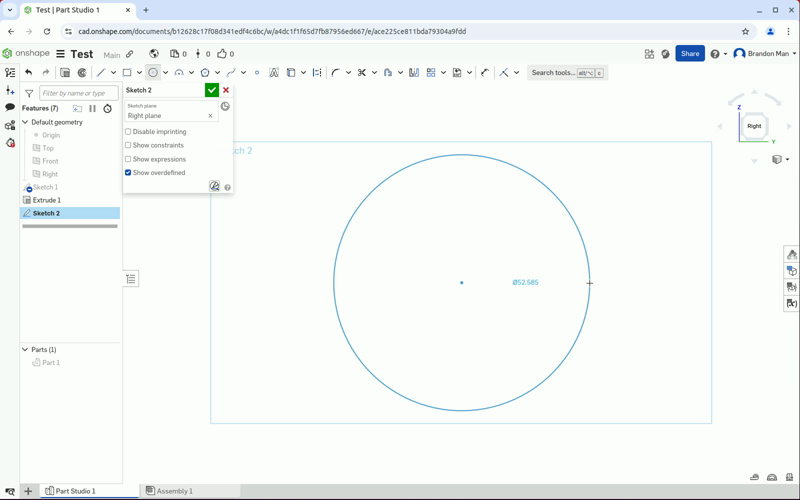
click(589, 282)
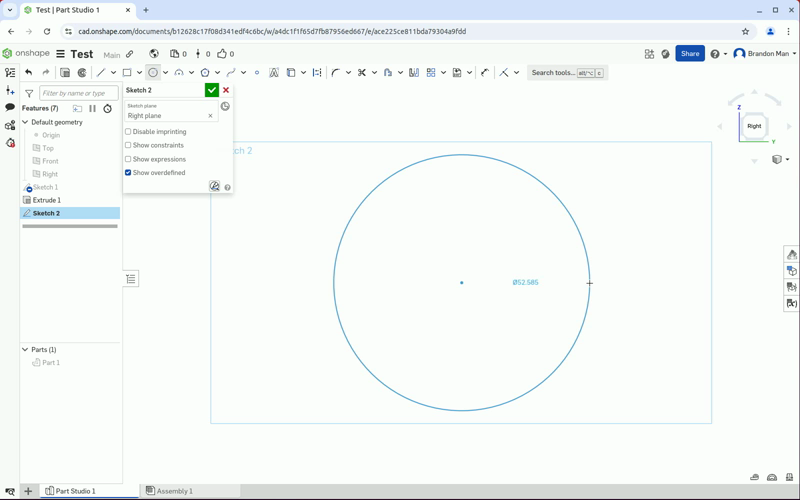
key(esc)
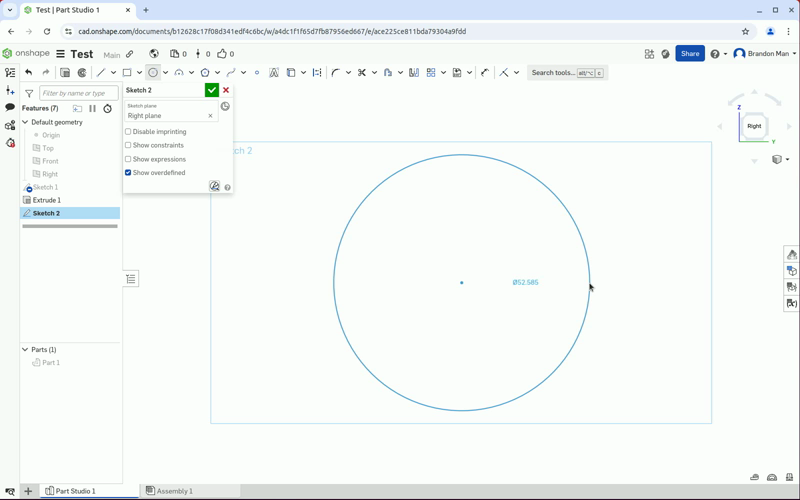
key(c)
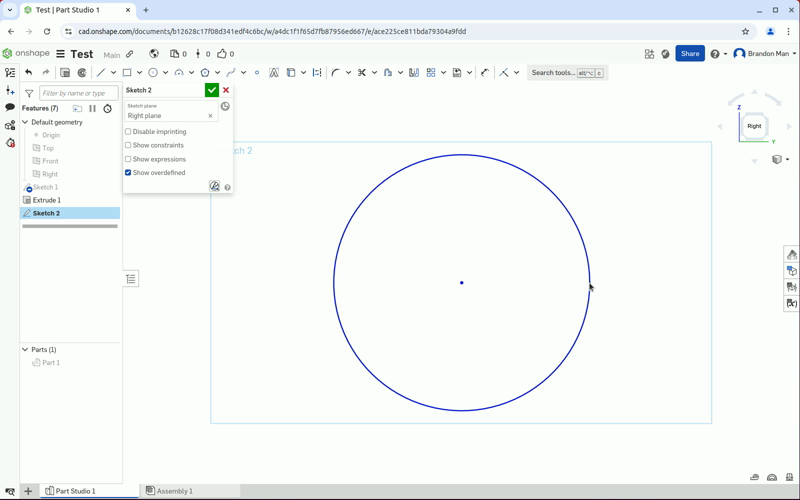
key_down(shift)
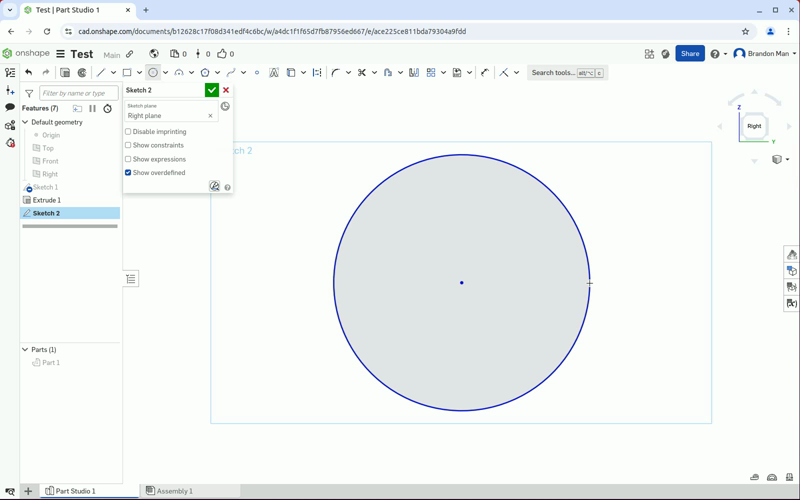
mouse_move(461, 282)
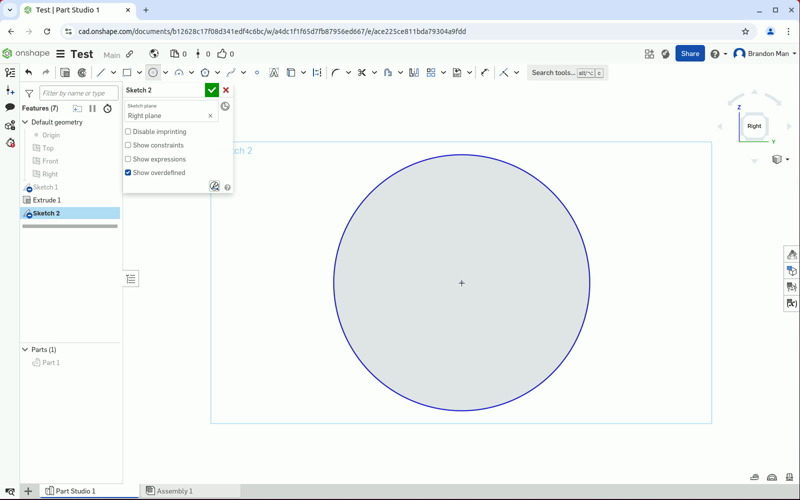
click(461, 282)
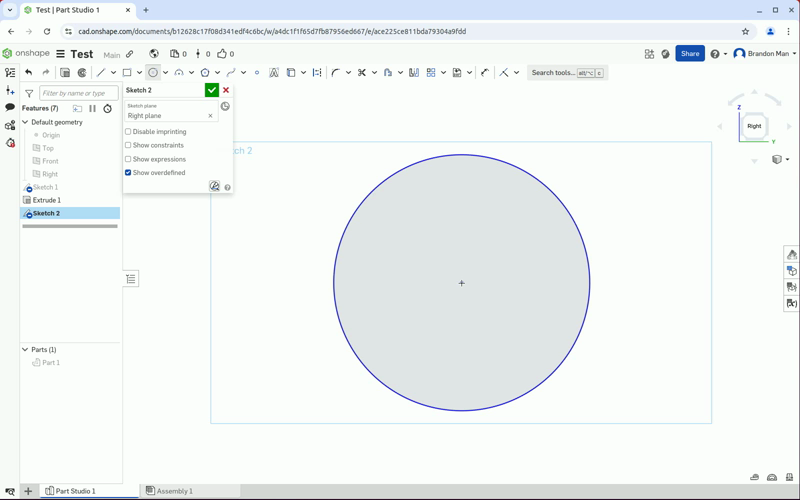
key_up(shift)
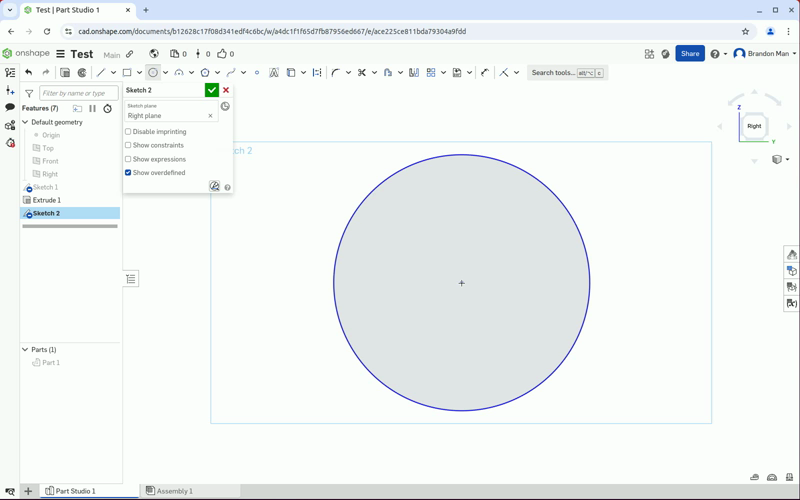
mouse_move(574, 282)
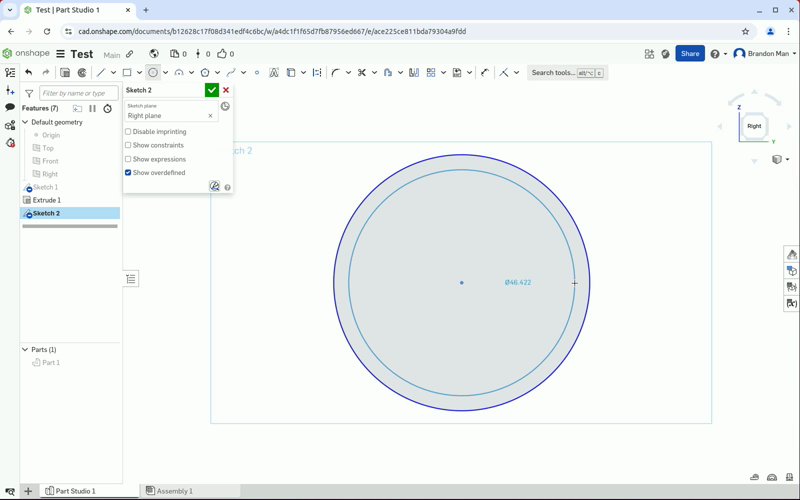
click(574, 282)
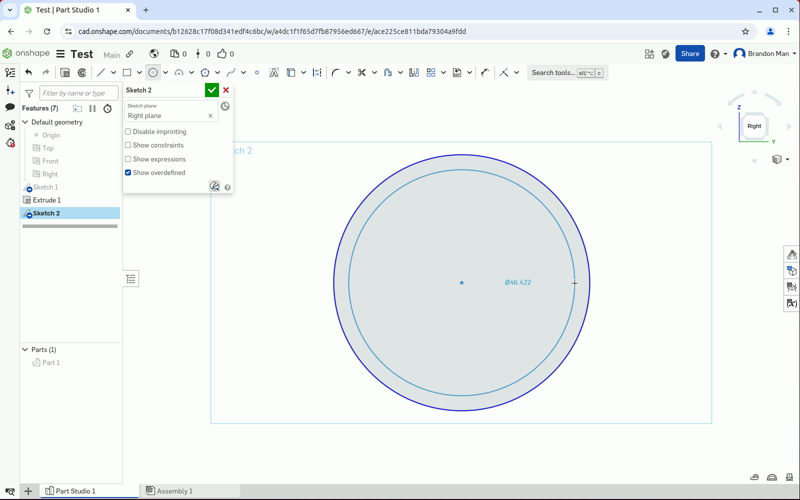
key(esc)
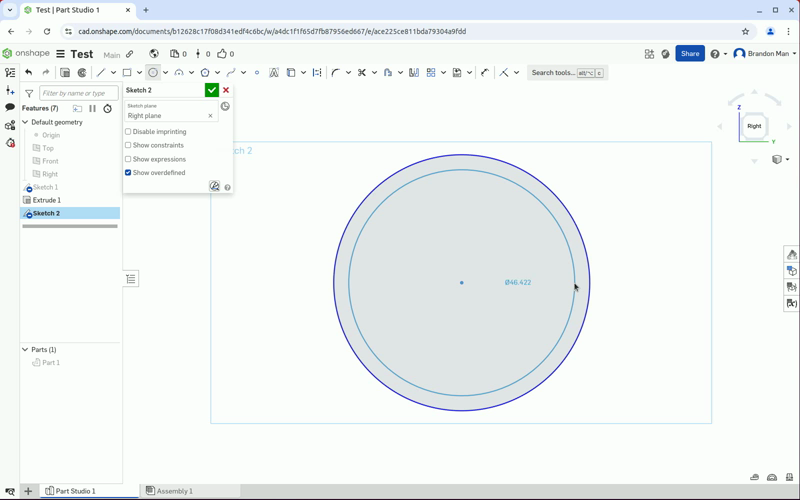
mouse_move(563, 179)
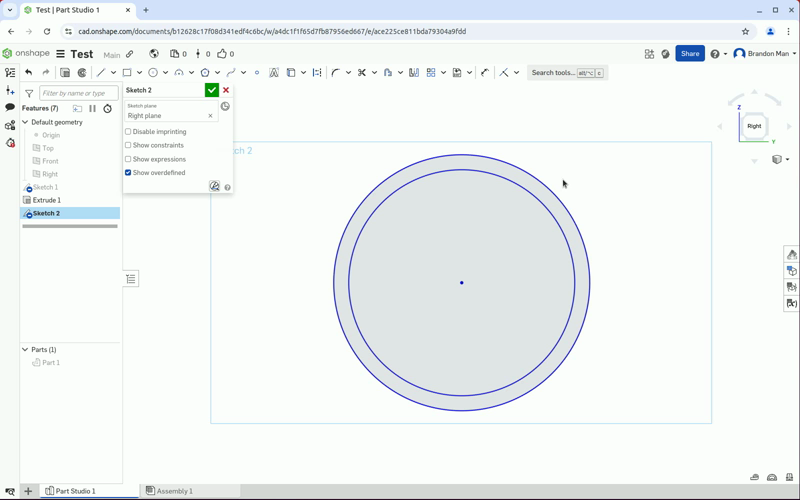
click(563, 179)
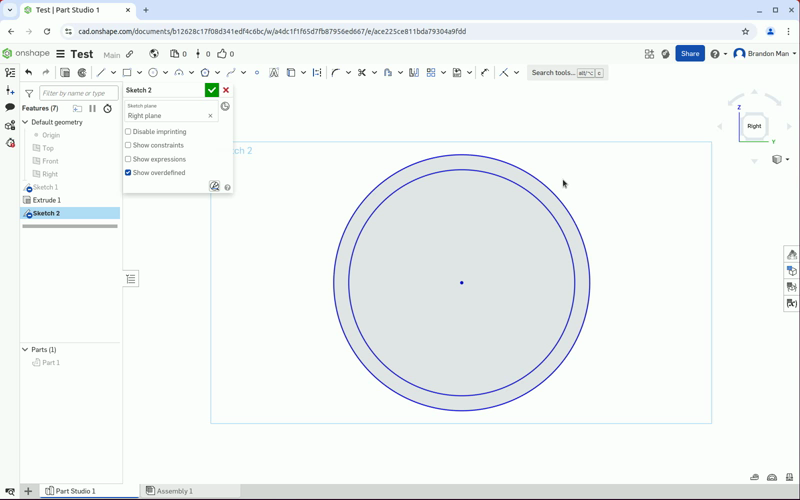
mouse_move(73, 352)
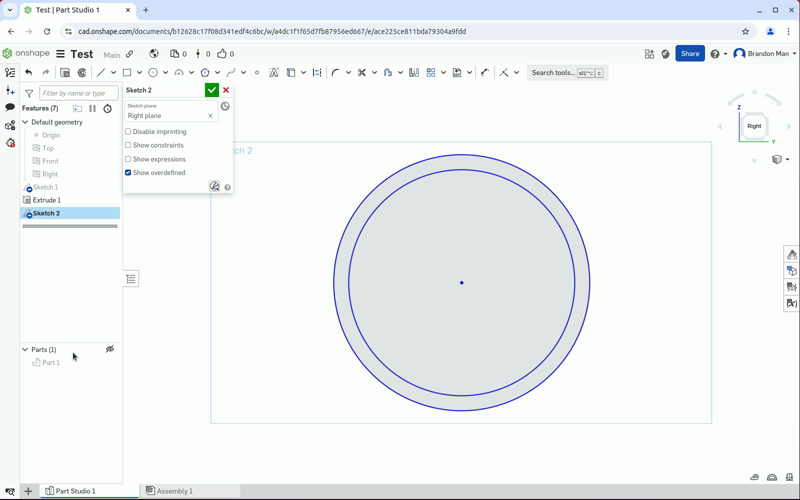
key(shift+y)
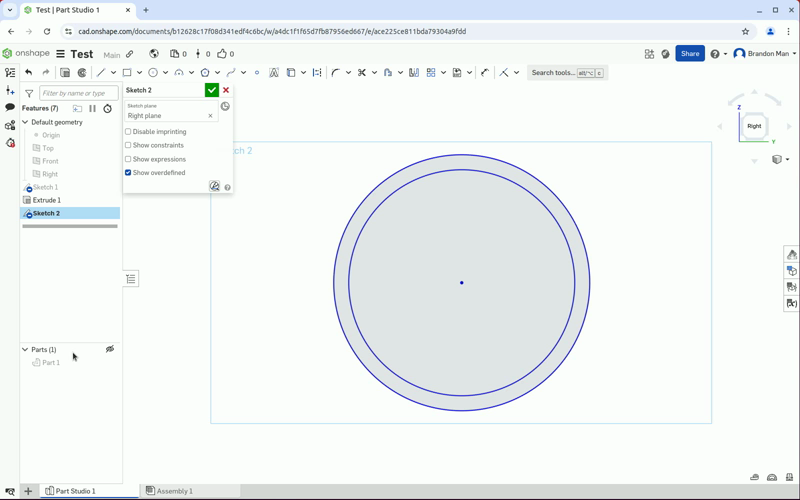
key(shift+e)
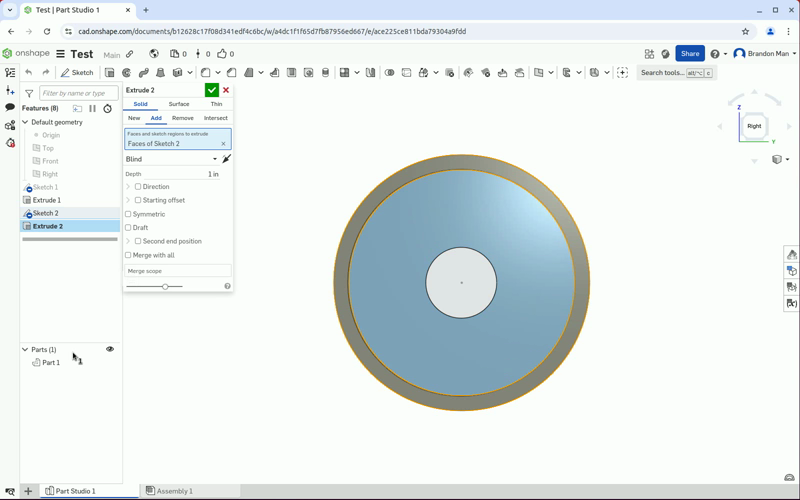
mouse_move(143, 106)
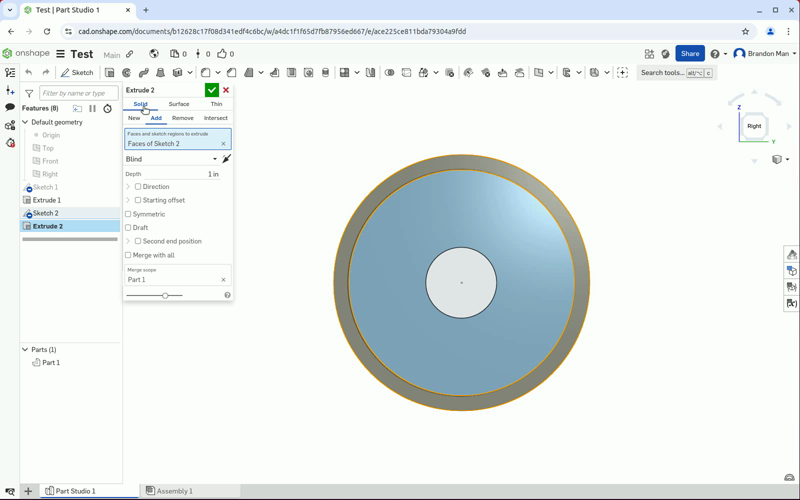
click(143, 106)
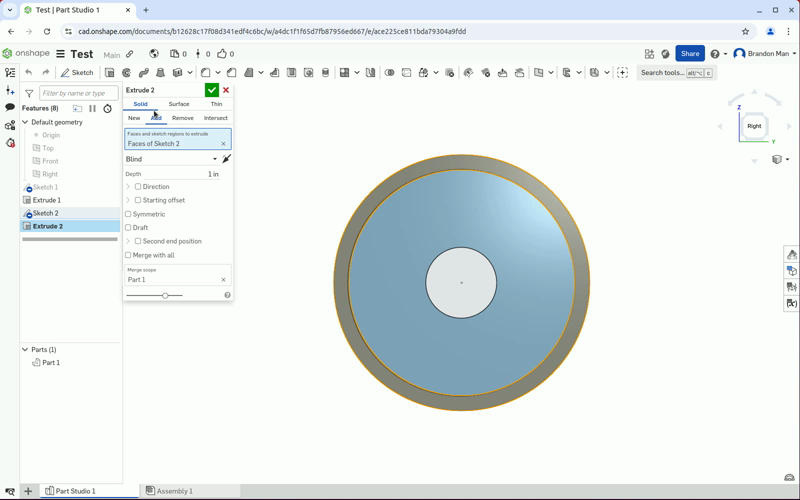
mouse_move(186, 120)
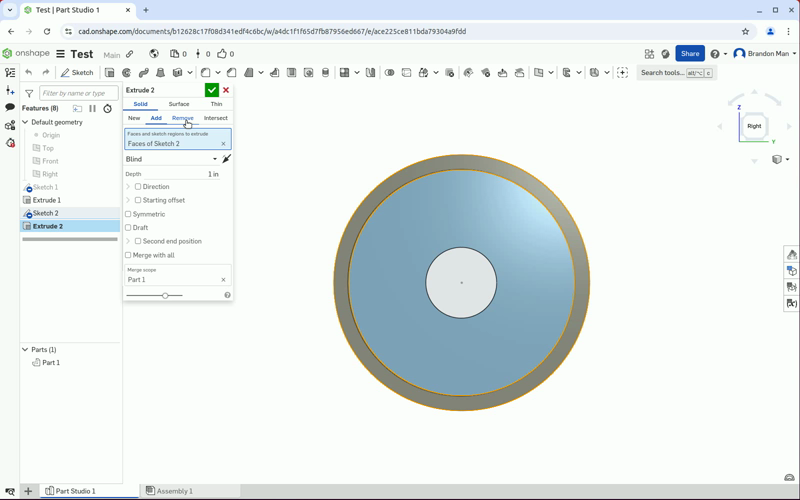
click(186, 120)
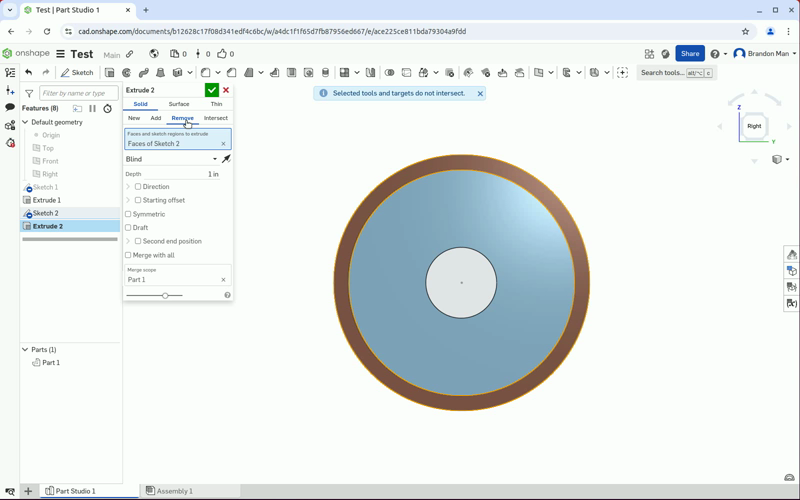
key(tab, 4)
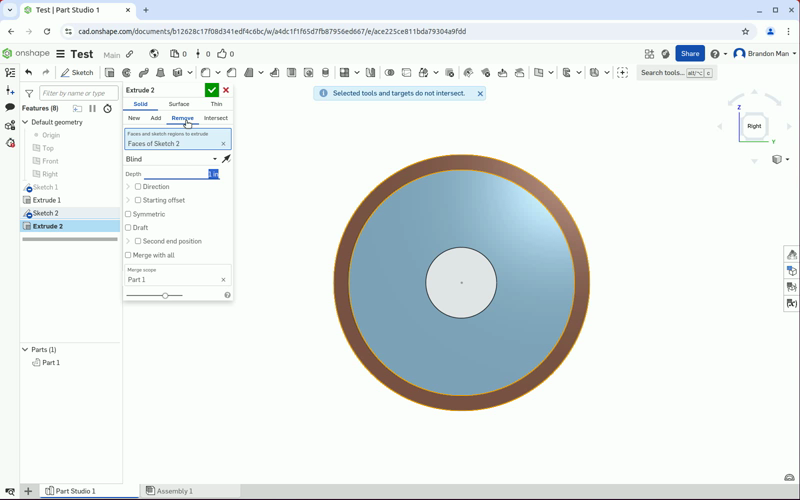
text(10.832)
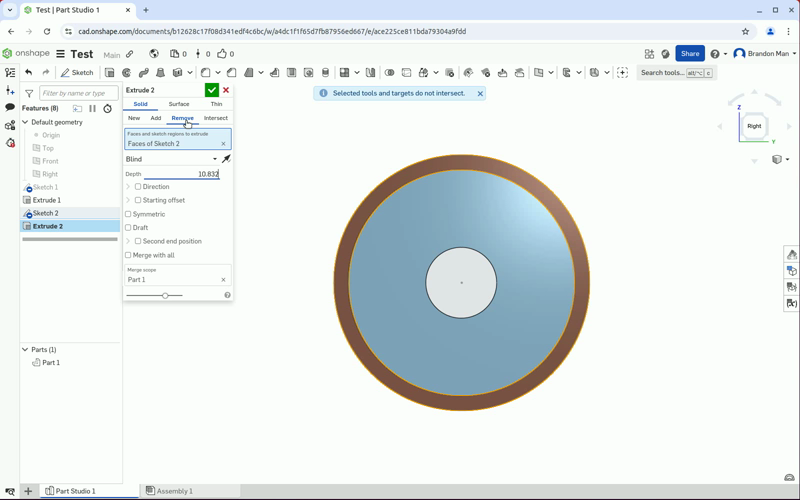
key(tab, 6)
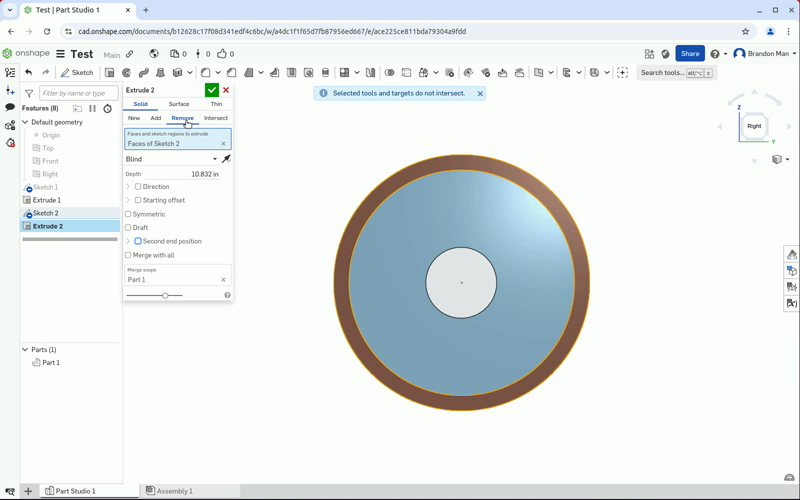
key(space)
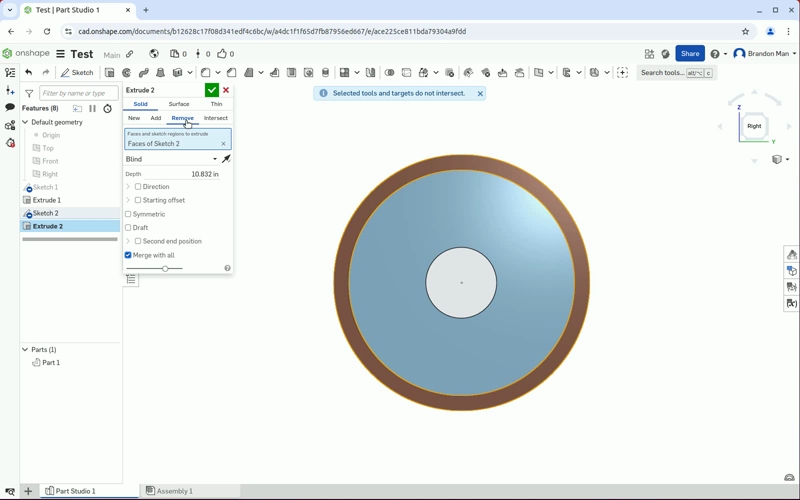
key(enter)
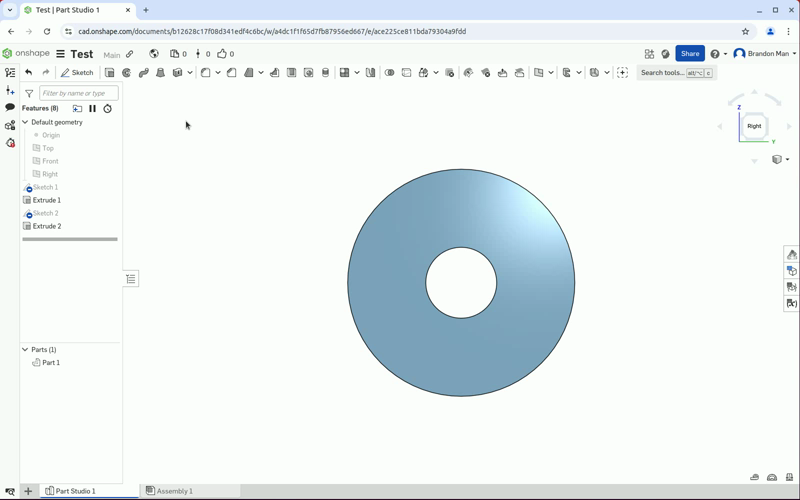
key(shift+h)
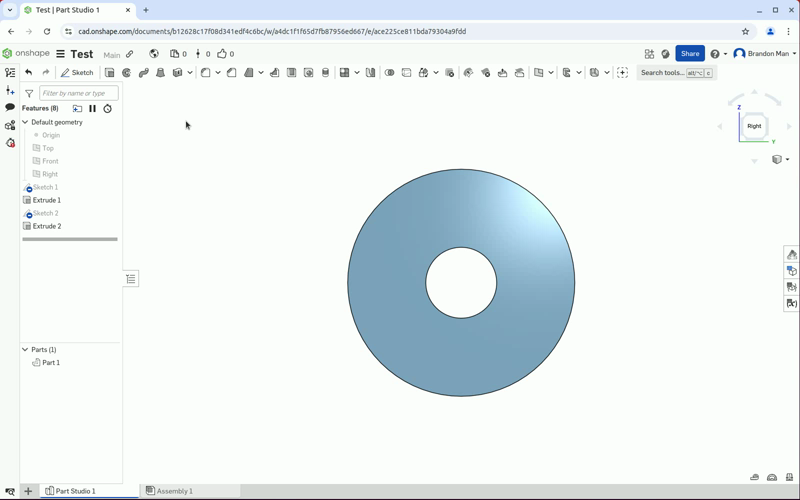
key(shift+h)
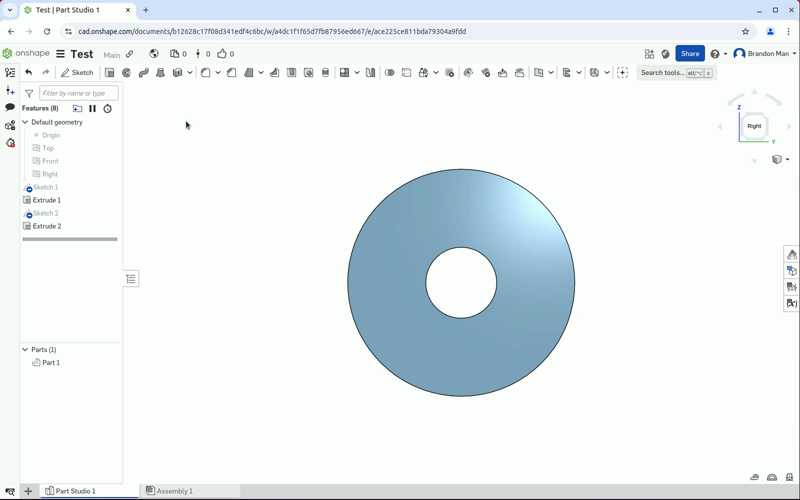
mouse_move(73, 189)
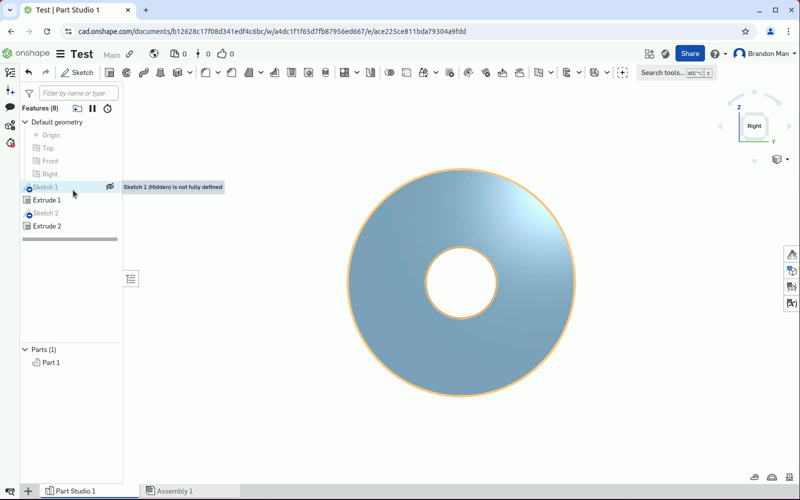
click(73, 189)
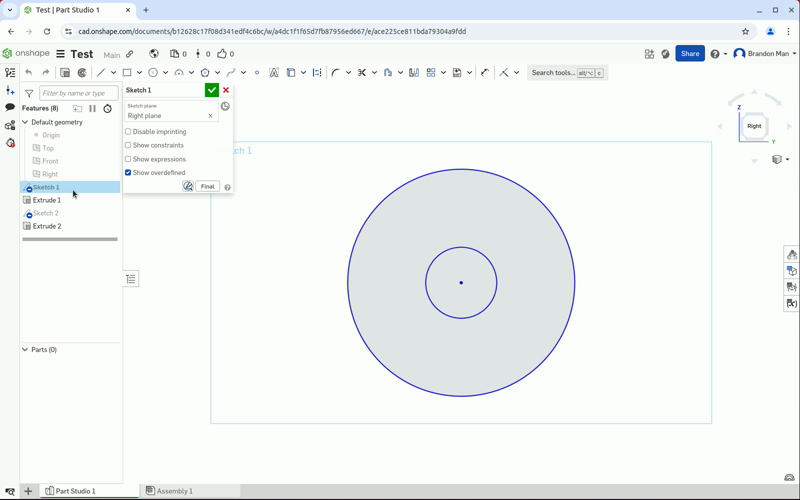
mouse_move(229, 92)
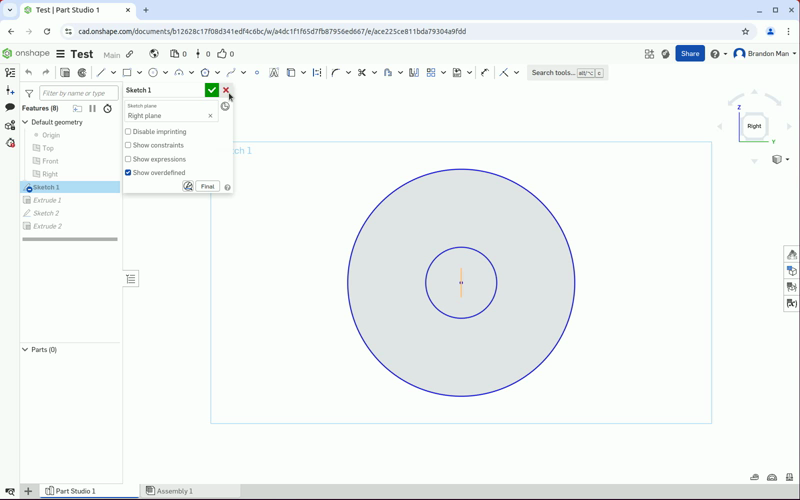
click(229, 92)
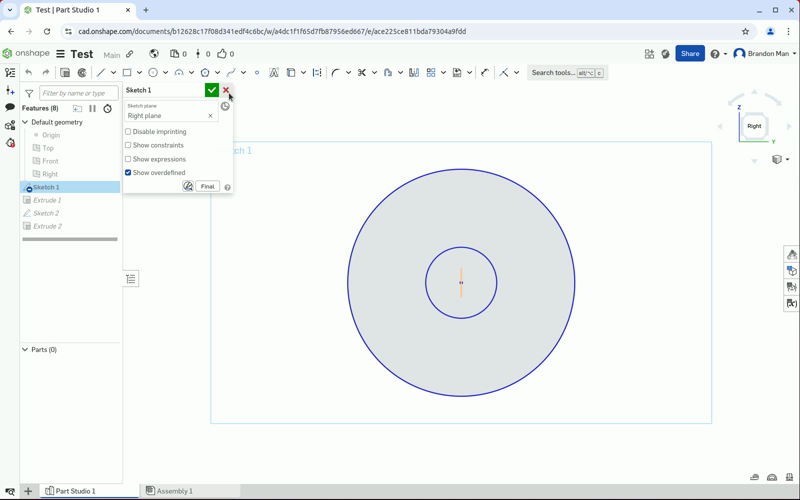
key(shift+s)
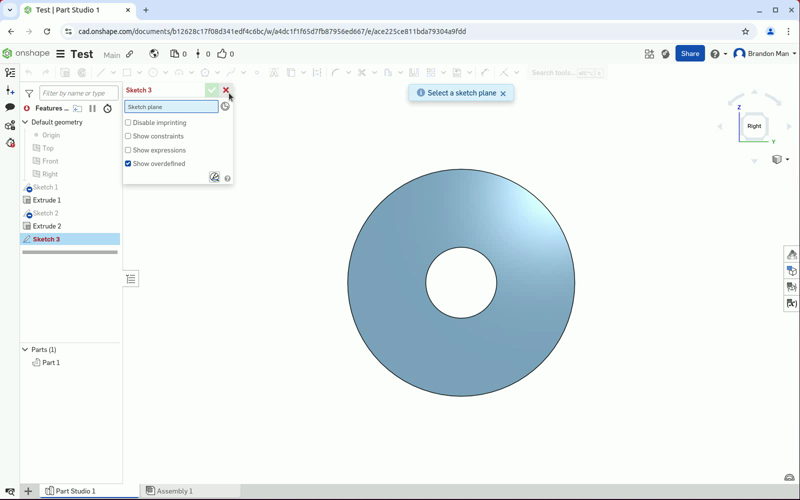
mouse_move(73, 176)
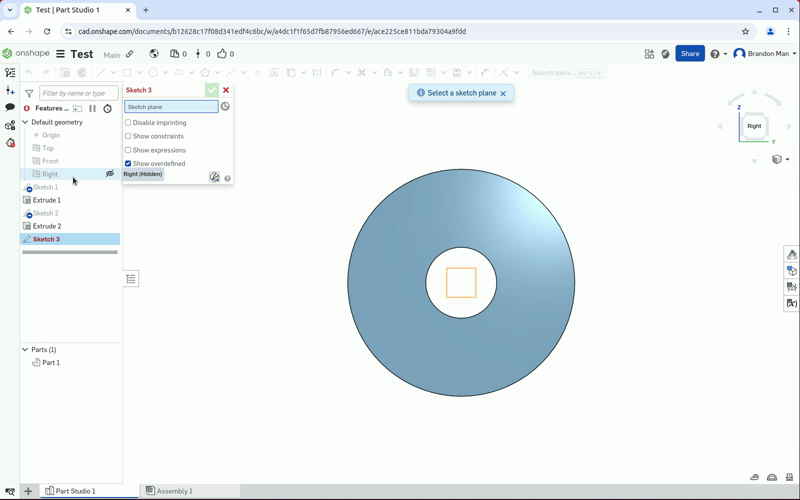
click(73, 176)
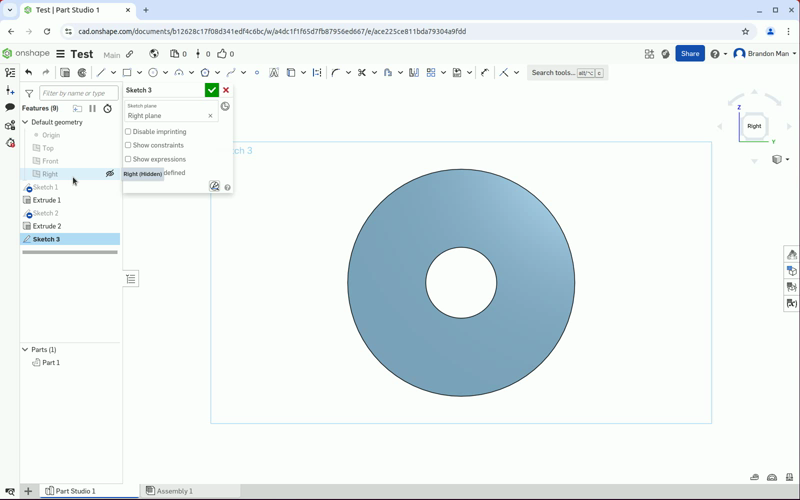
mouse_move(73, 352)
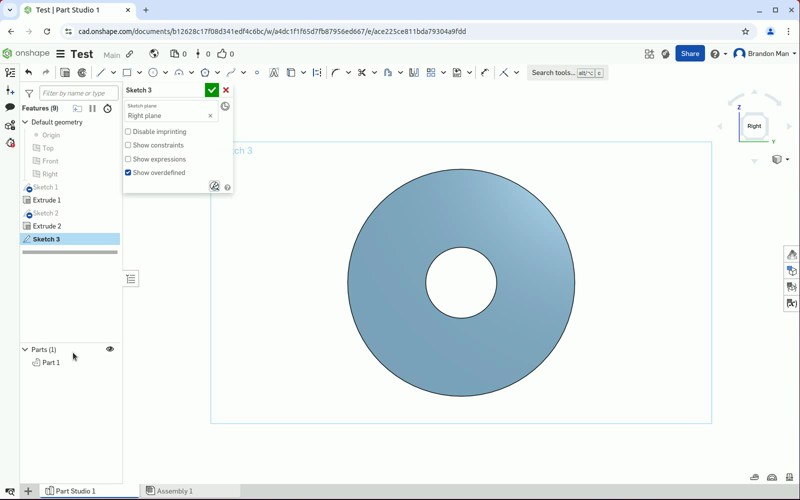
key(y)
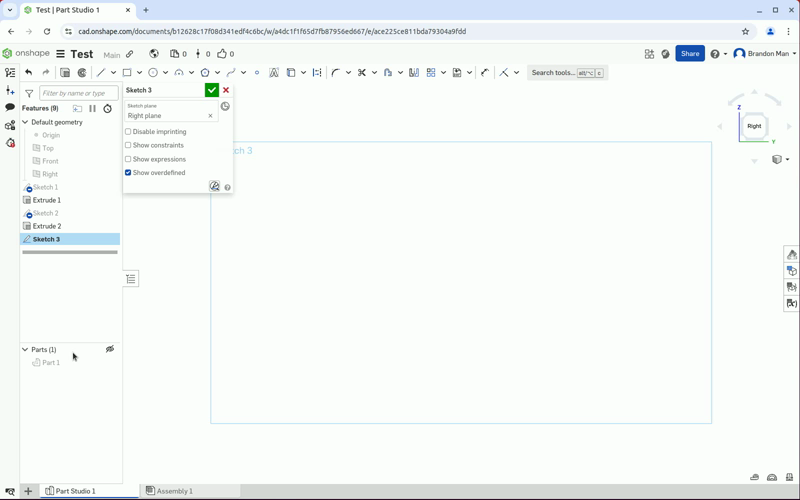
key(c)
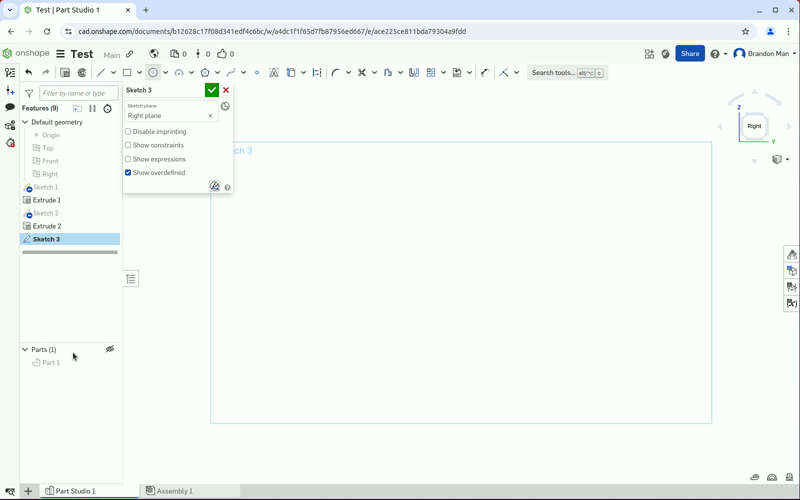
key_down(shift)
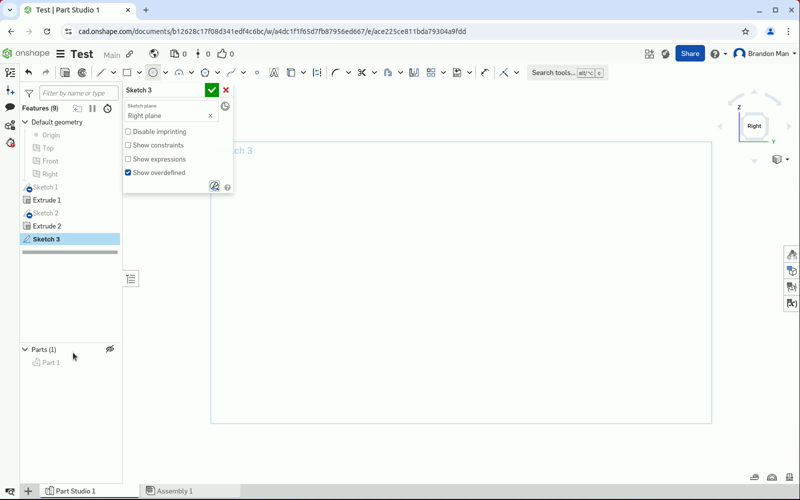
mouse_move(461, 282)
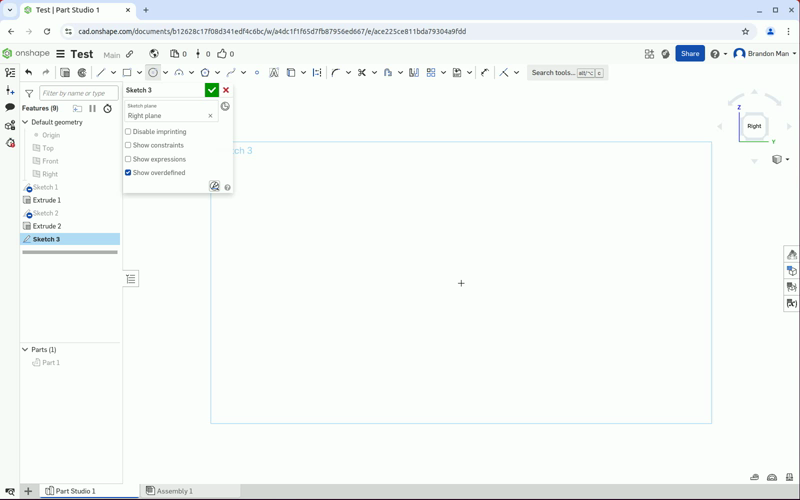
click(461, 282)
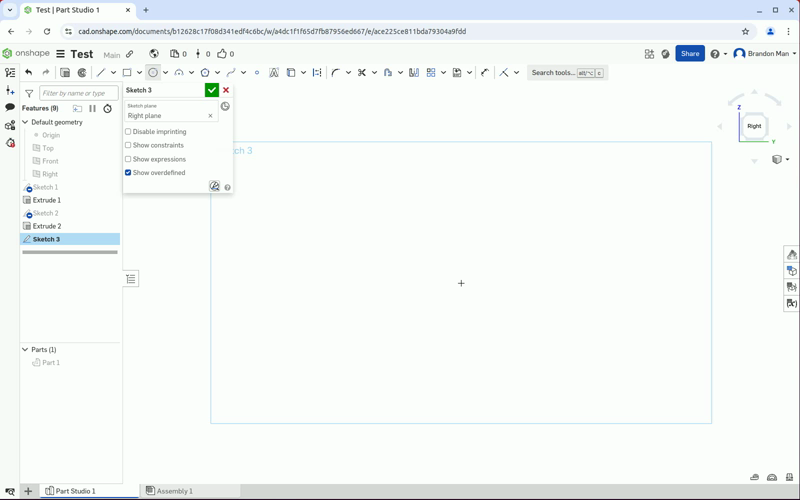
key_up(shift)
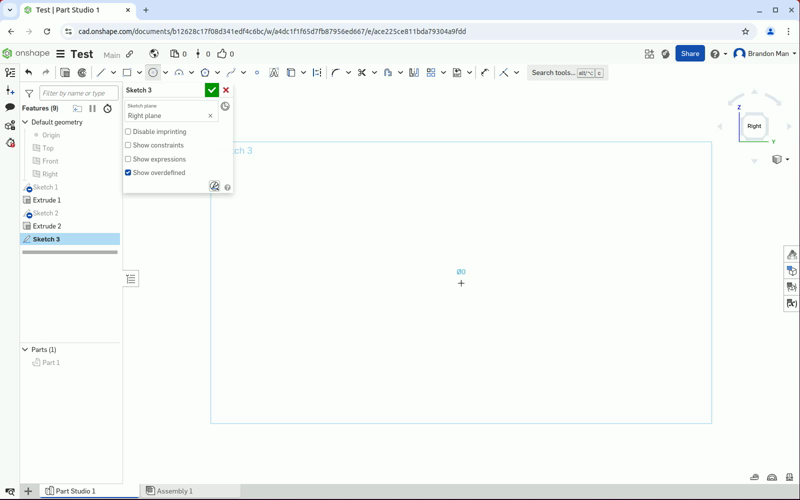
mouse_move(574, 282)
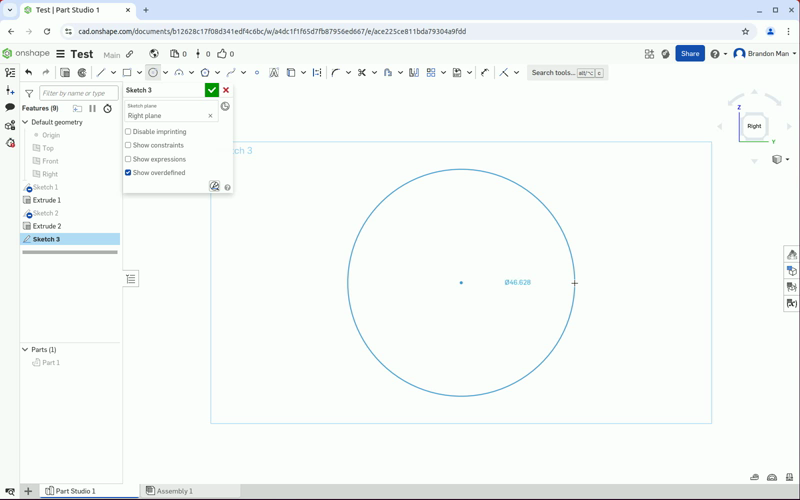
click(574, 282)
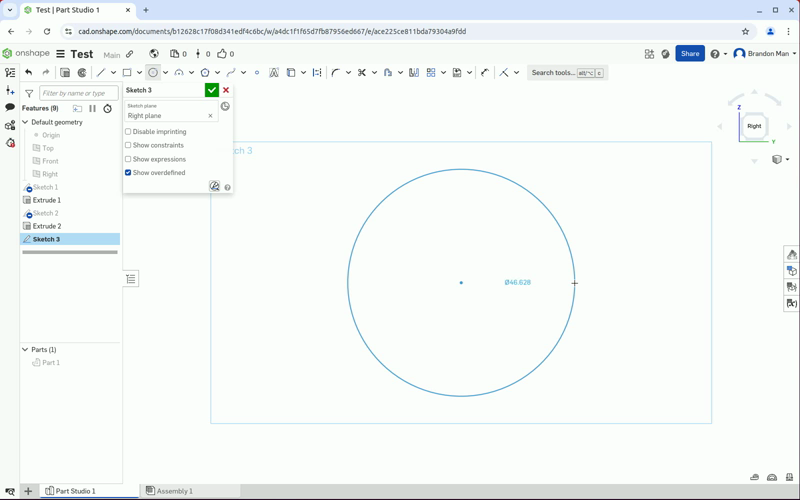
key(esc)
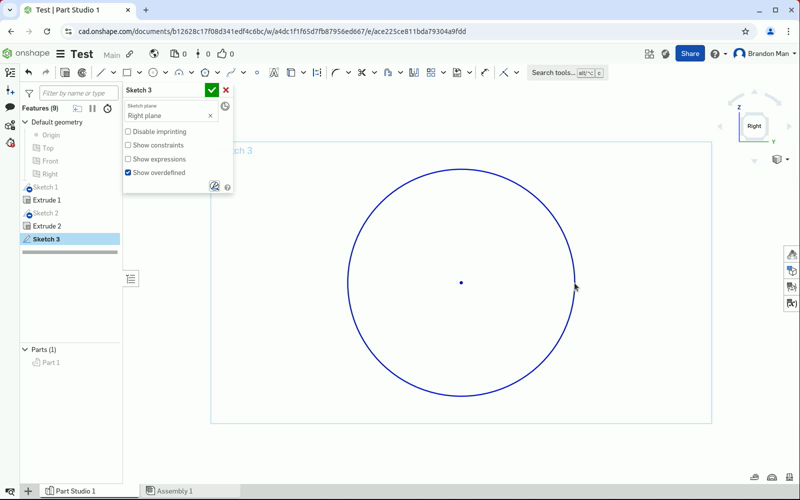
key(c)
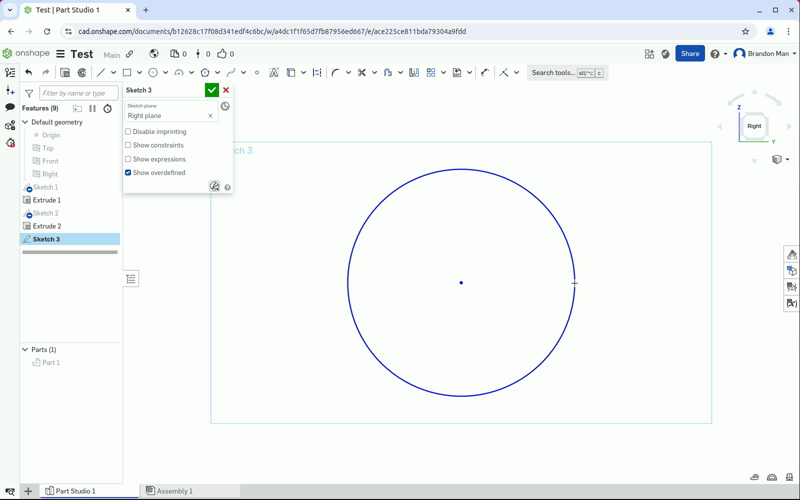
key_down(shift)
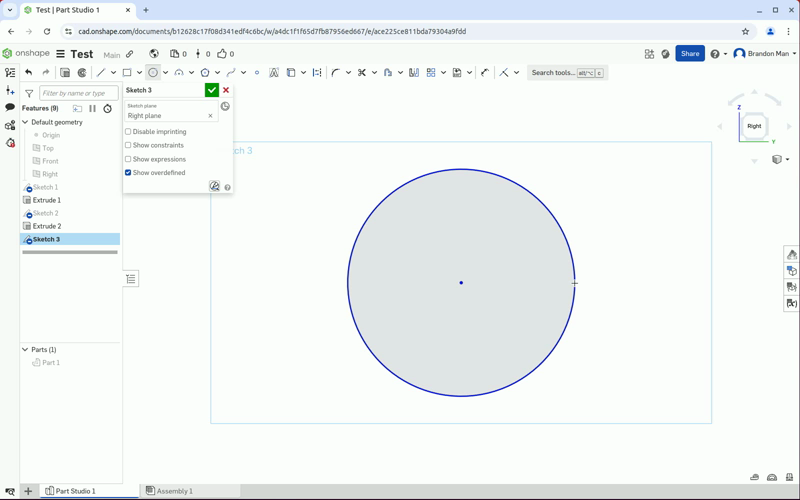
mouse_move(461, 282)
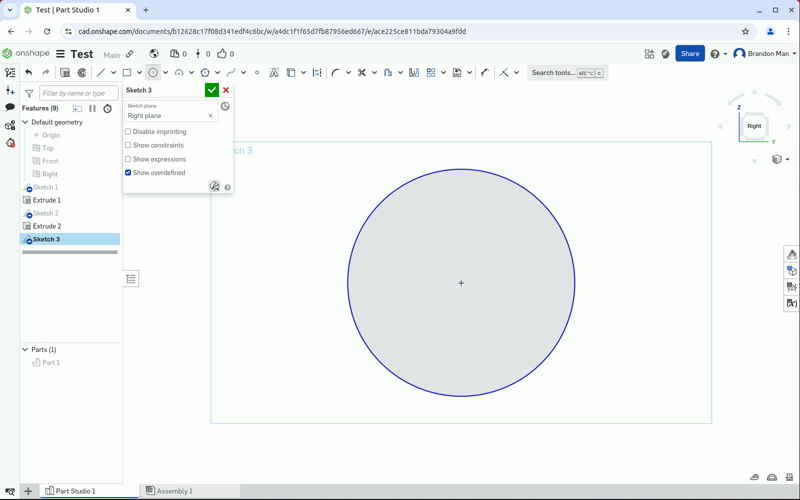
click(461, 282)
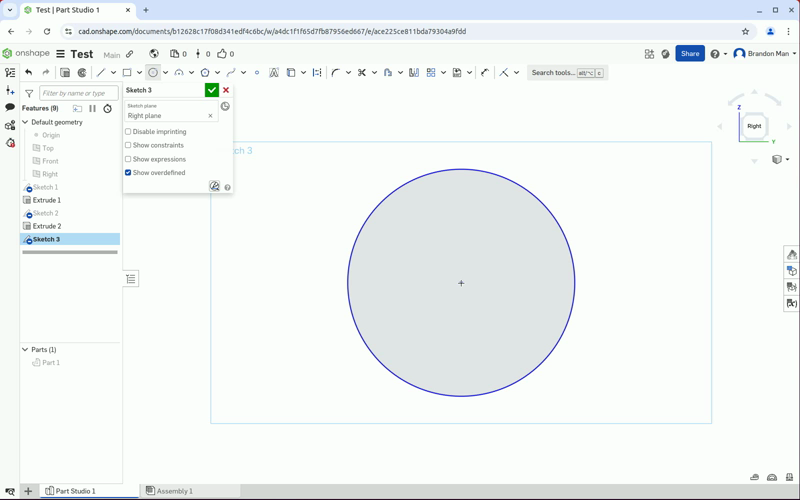
key_up(shift)
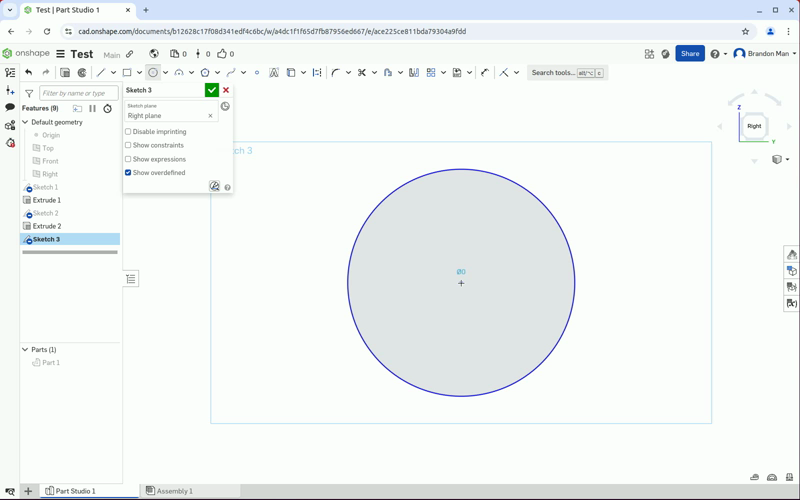
mouse_move(548, 282)
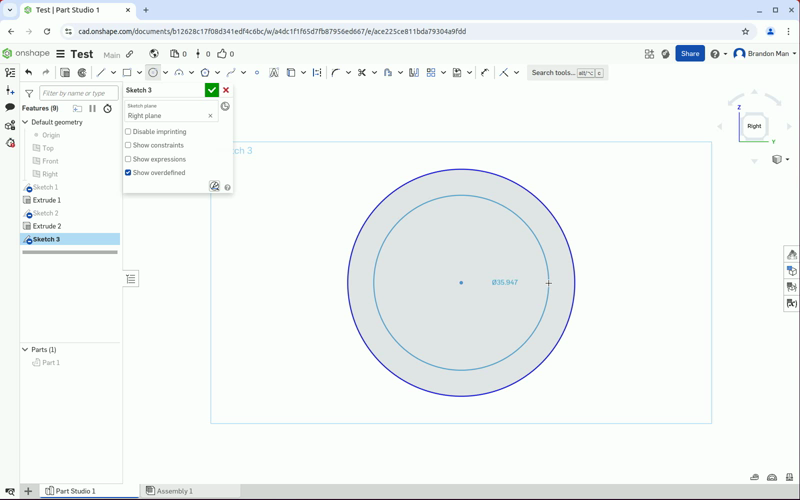
click(548, 282)
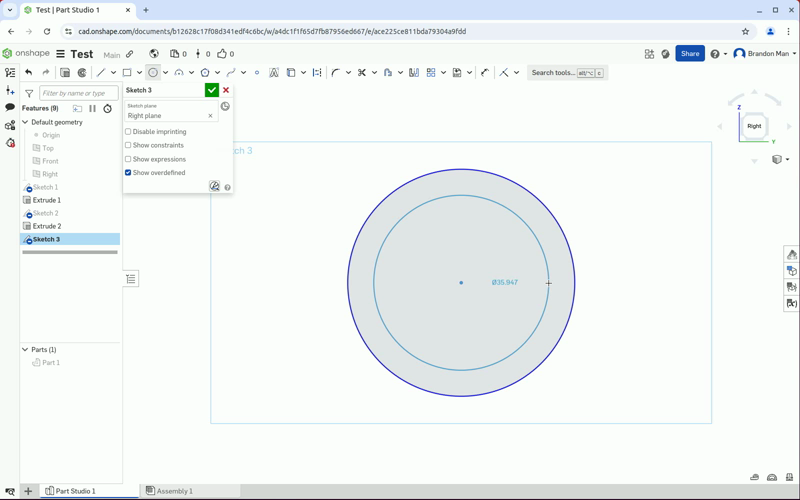
key(esc)
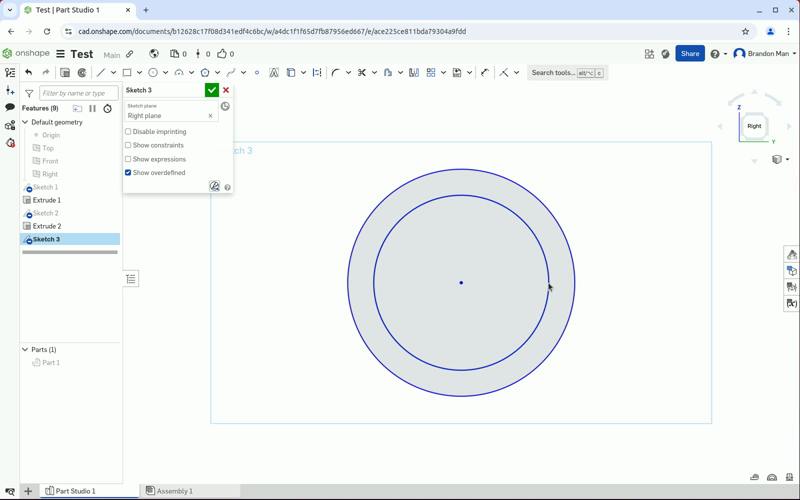
mouse_move(536, 349)
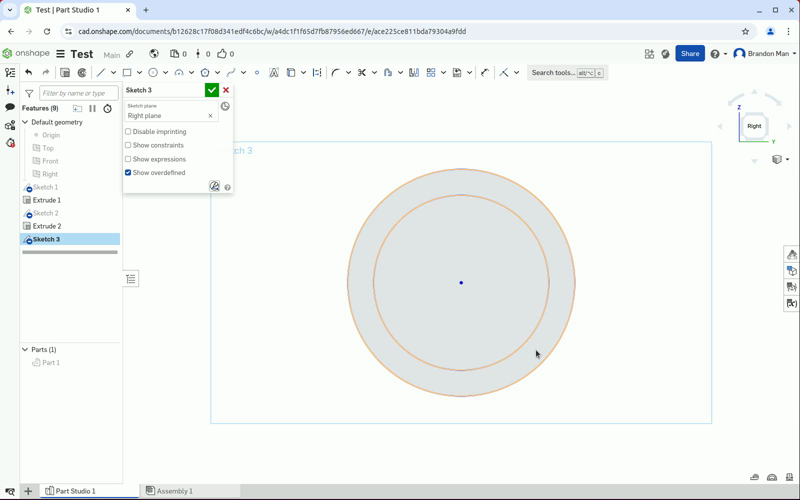
click(536, 349)
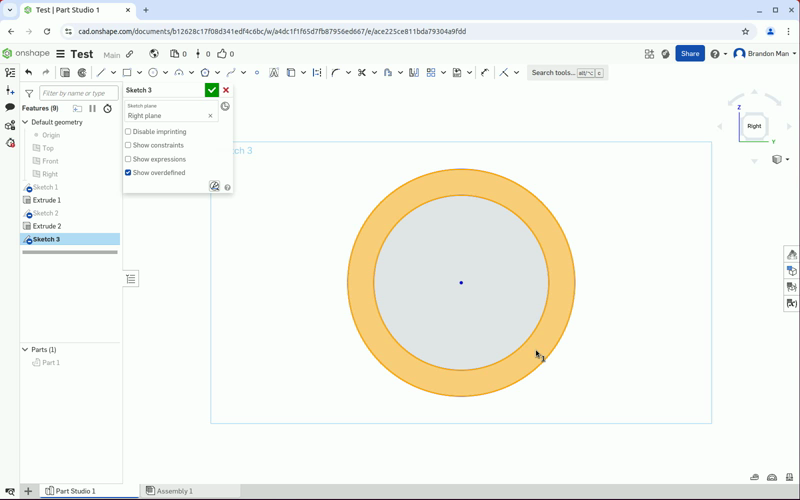
mouse_move(73, 352)
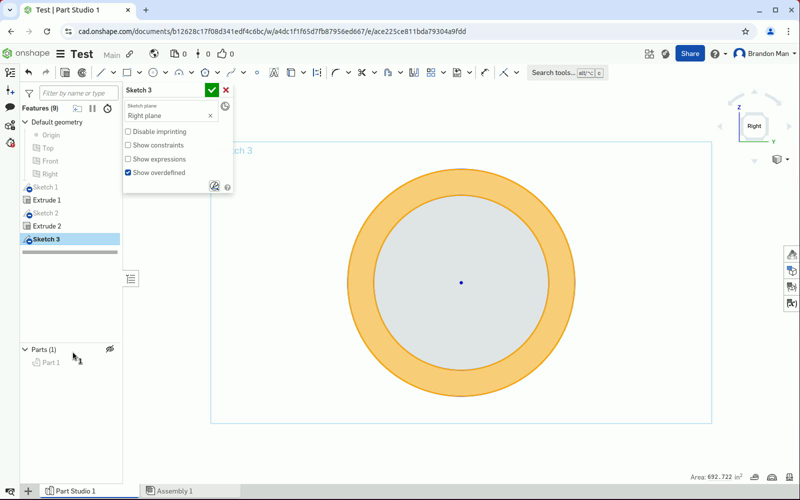
key(shift+y)
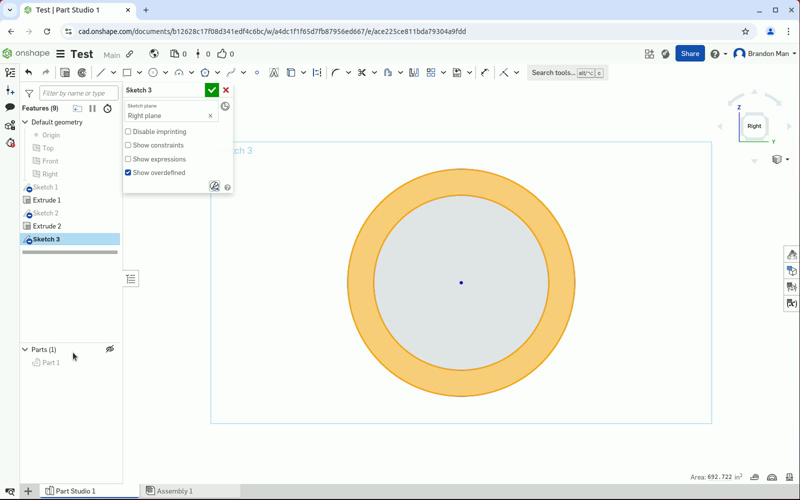
key(shift+e)
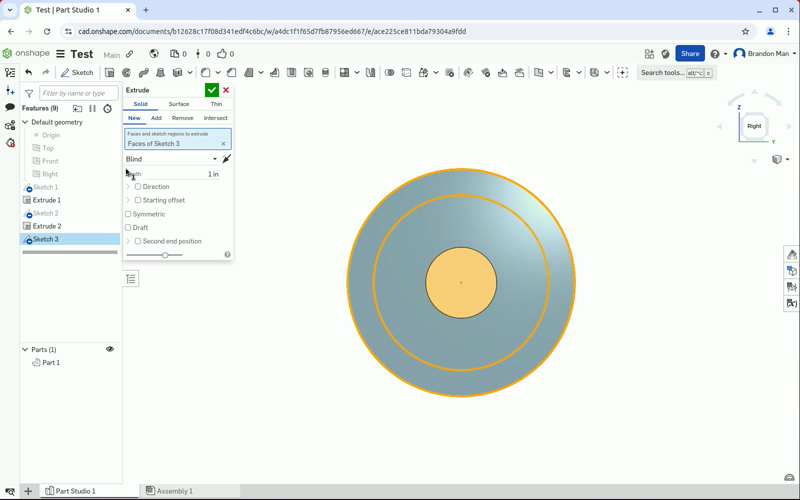
mouse_move(143, 106)
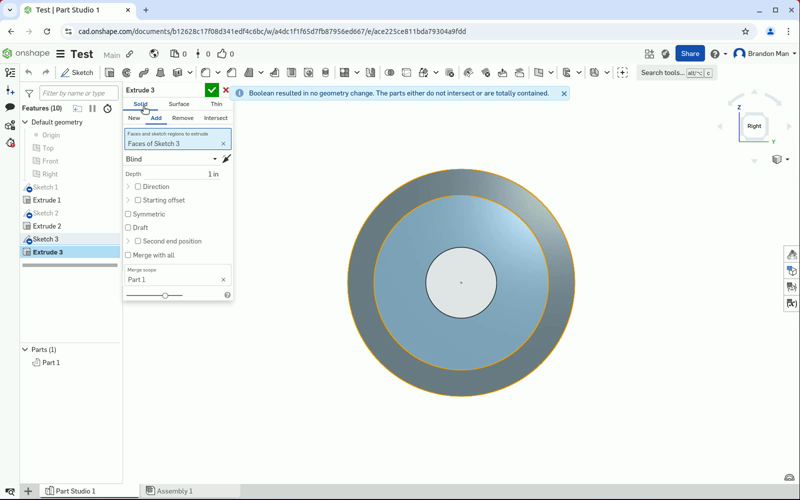
click(143, 106)
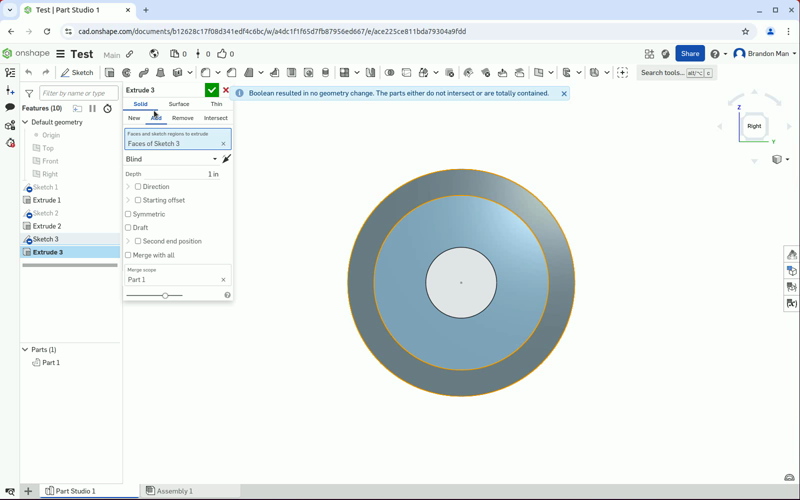
mouse_move(186, 120)
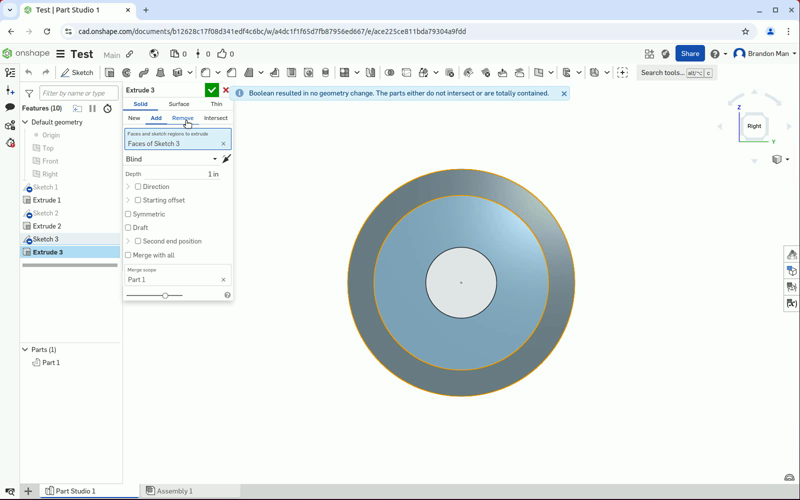
click(186, 120)
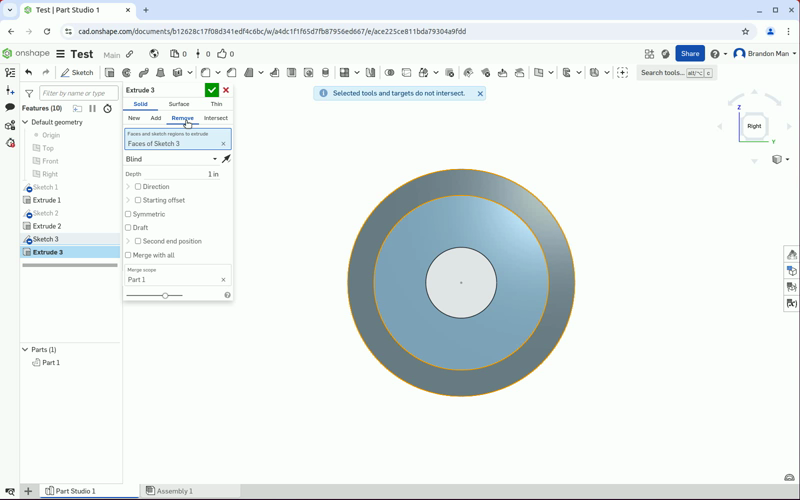
key(tab, 4)
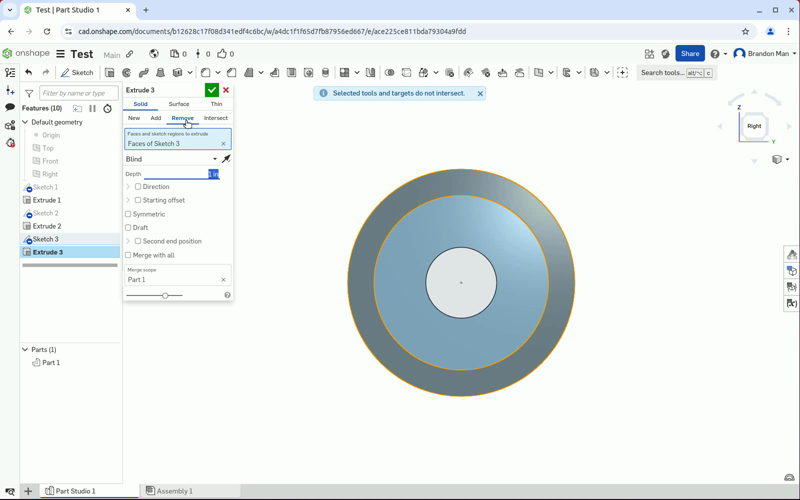
text(10.832)
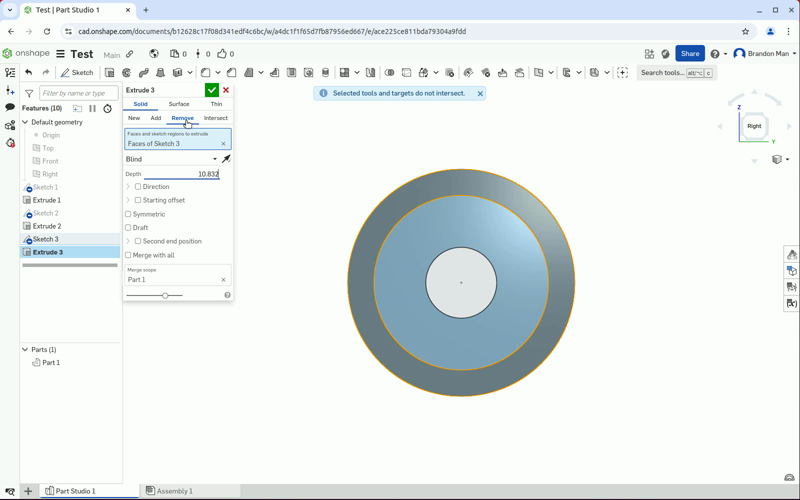
key(tab, 6)
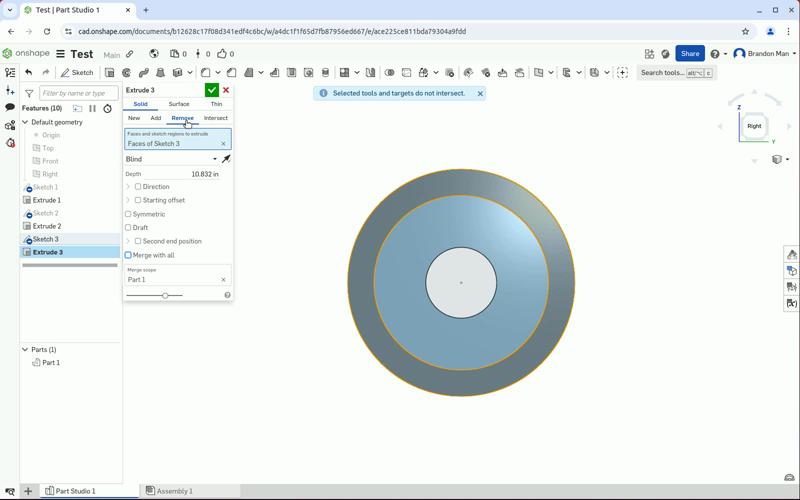
key(space)
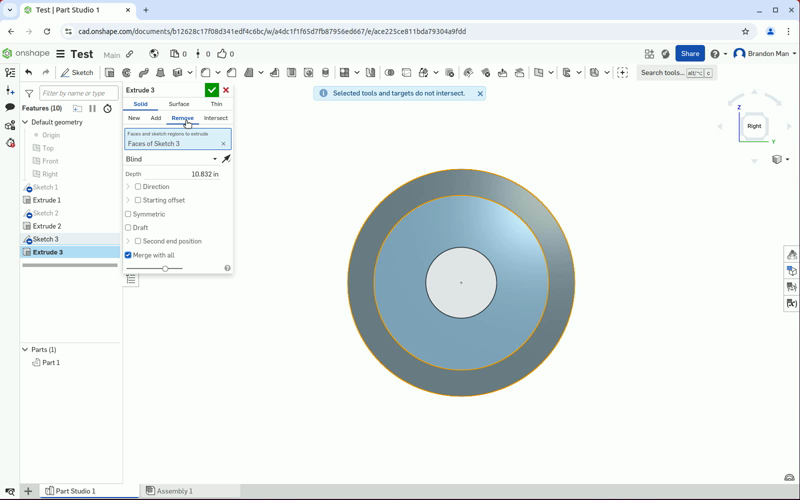
key(enter)
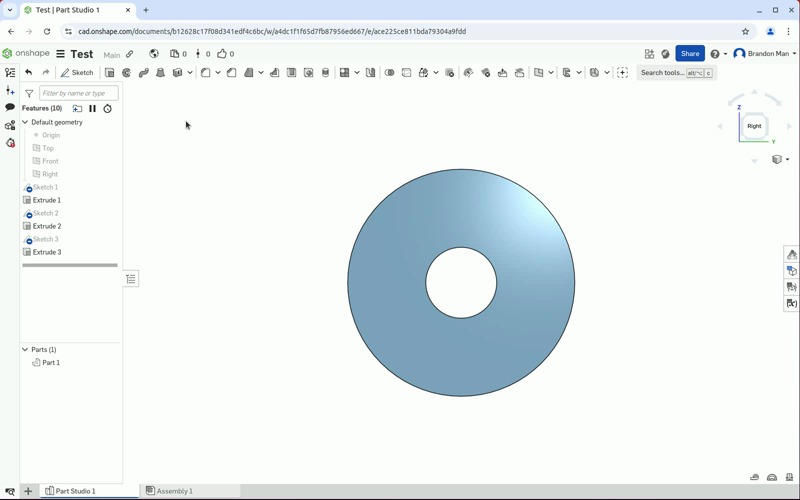
key(shift+h)
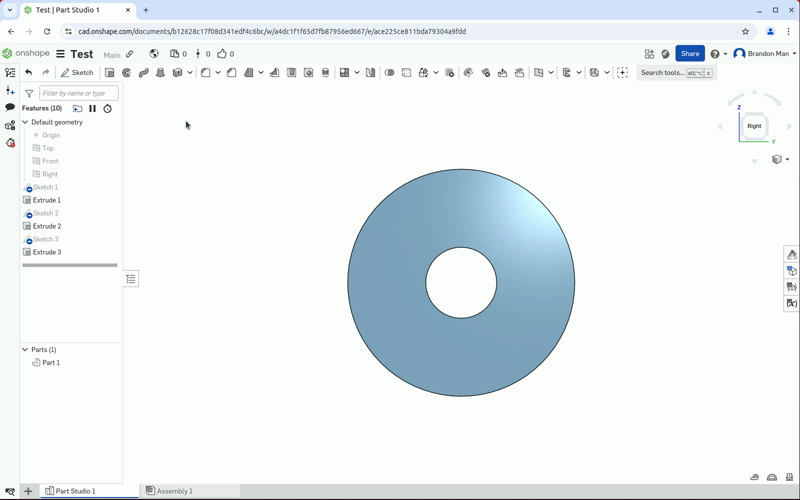
key(shift+h)
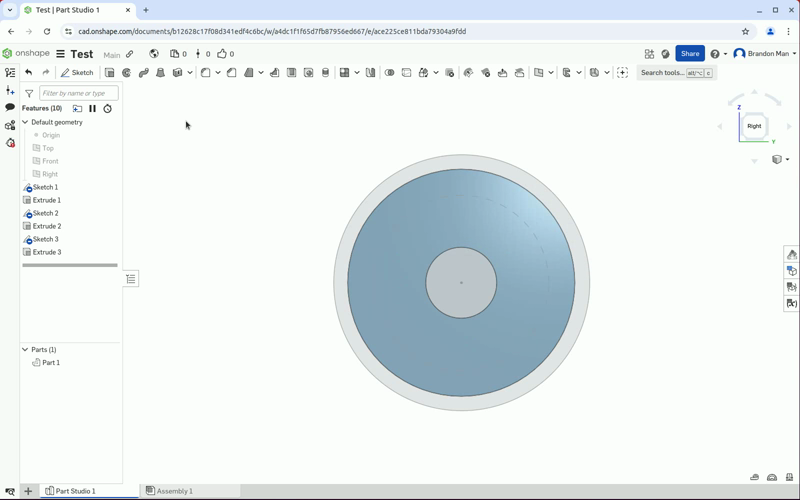
key(shift+7)
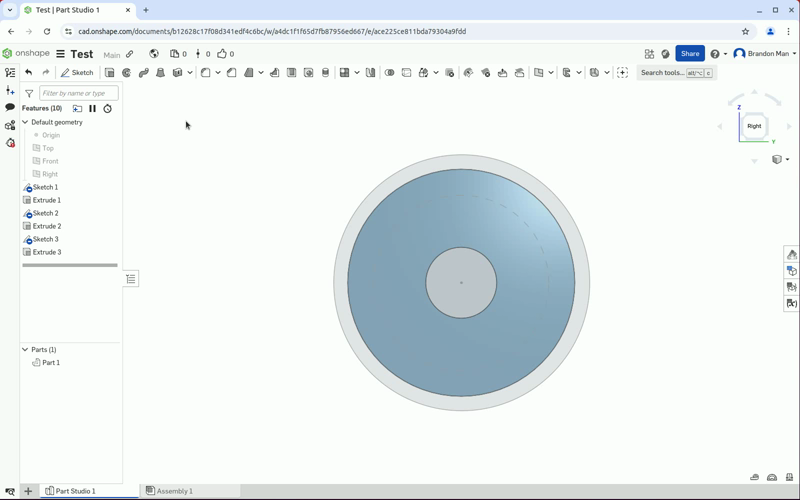
key(right, 2)
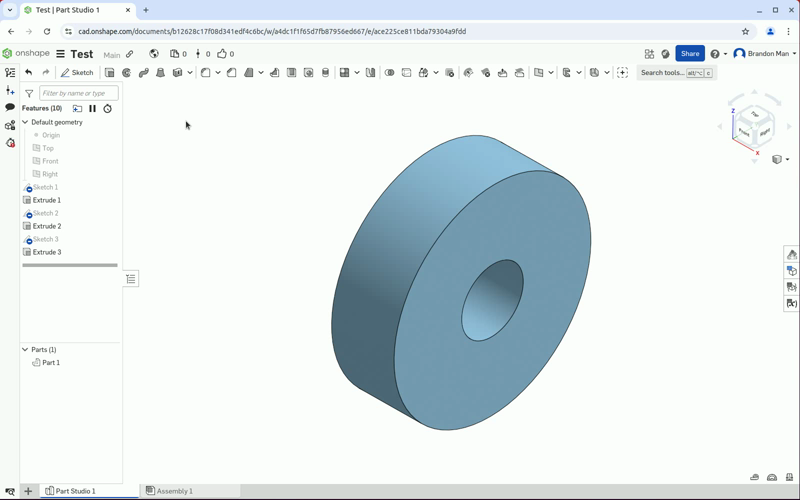
key(down, 2)
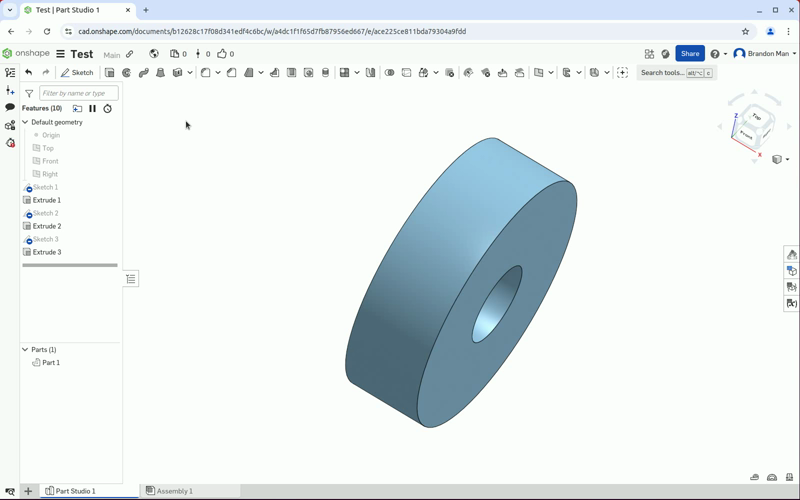
key(up, 2)
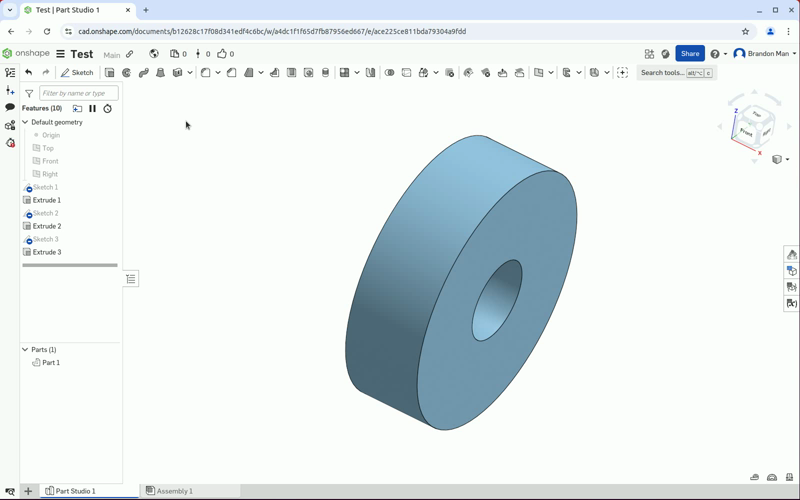
key(left, 2)
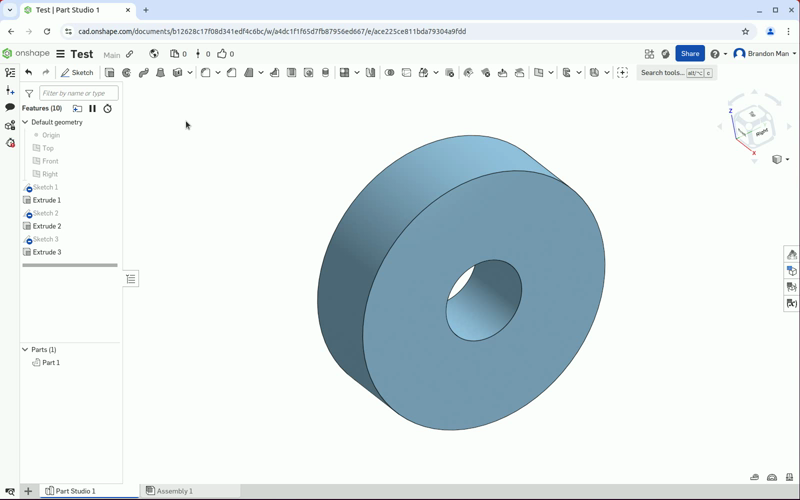
mouse_move(73, 189)
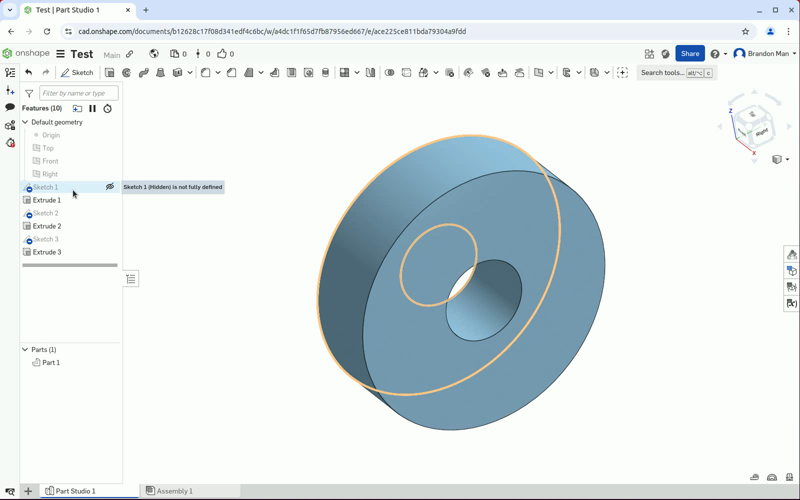
click(73, 189)